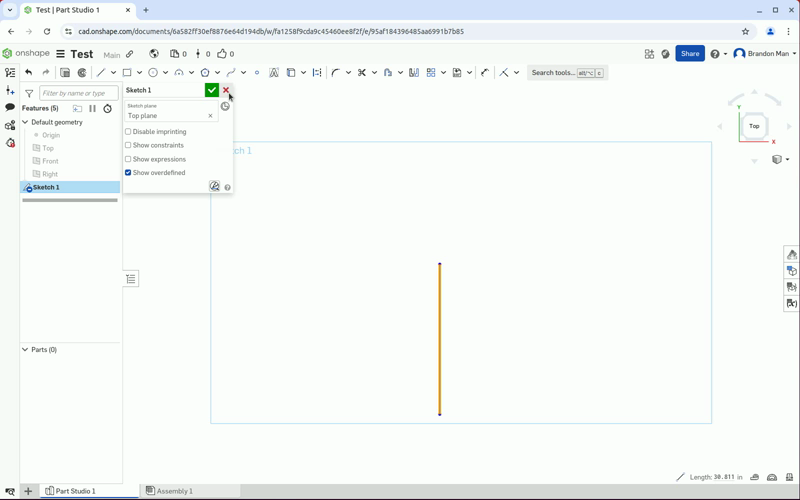
key(shift+h)
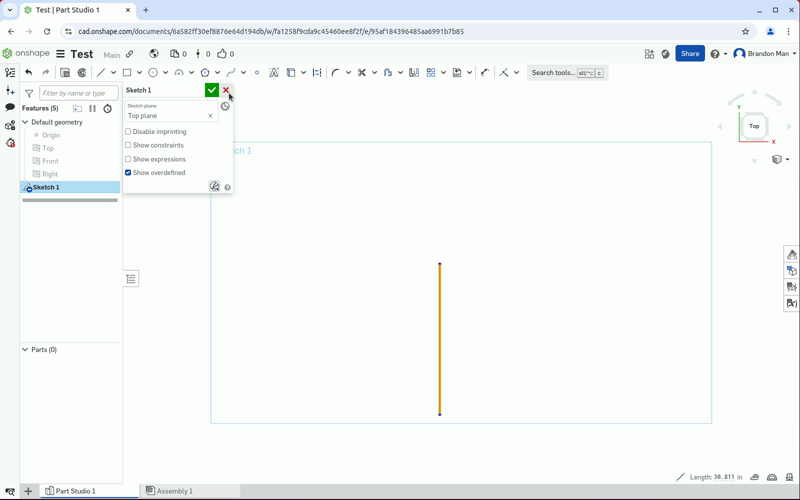
key(shift+s)
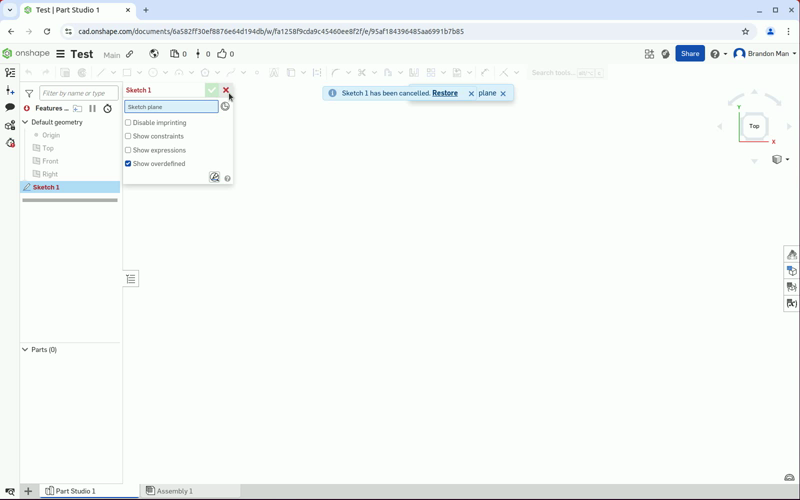
mouse_move(73, 150)
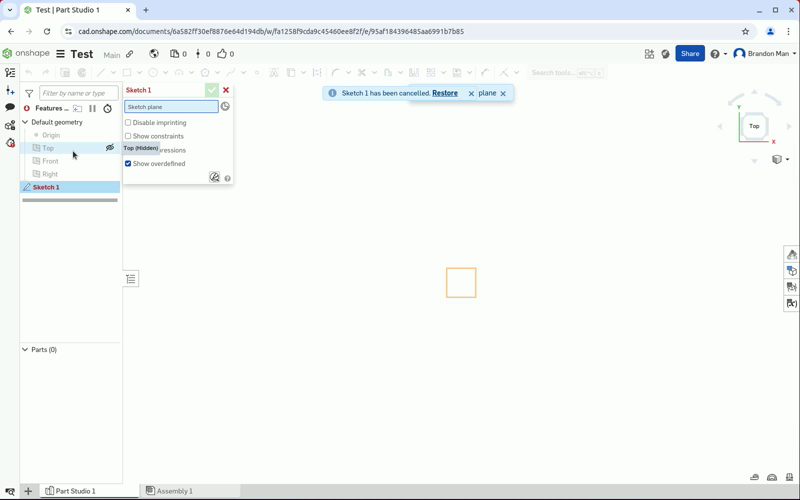
click(73, 150)
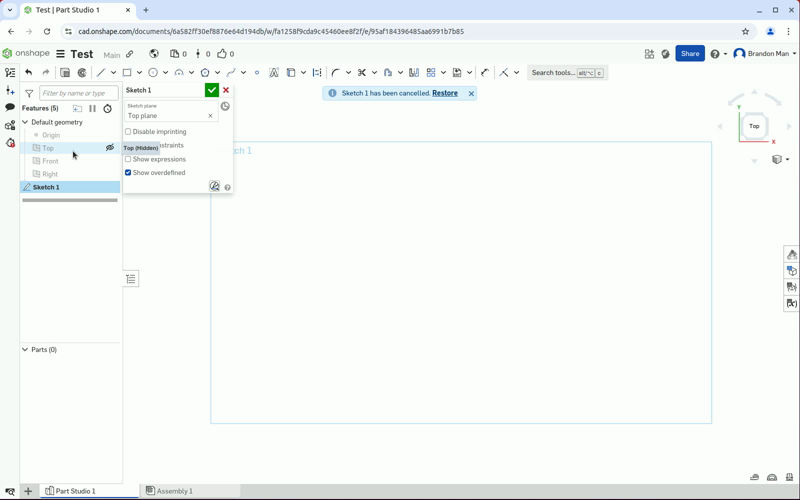
mouse_move(73, 352)
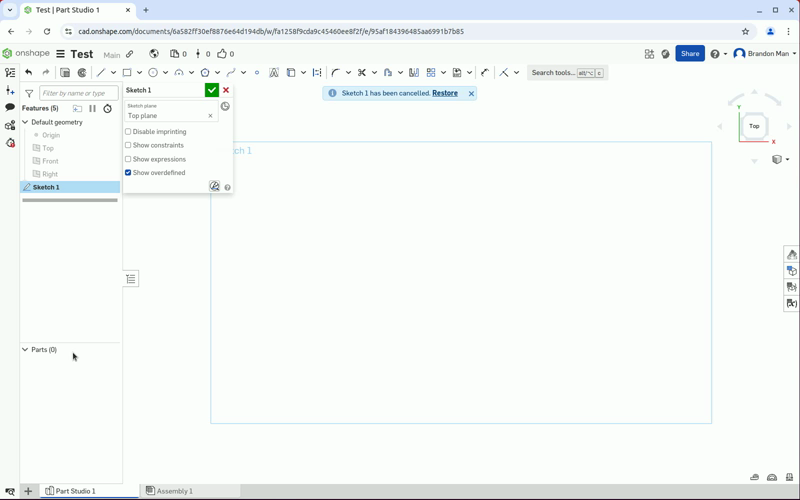
key(y)
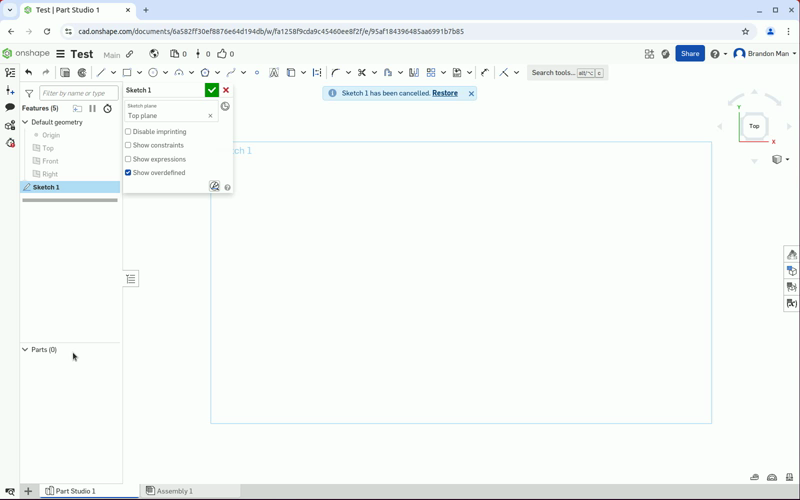
key(l)
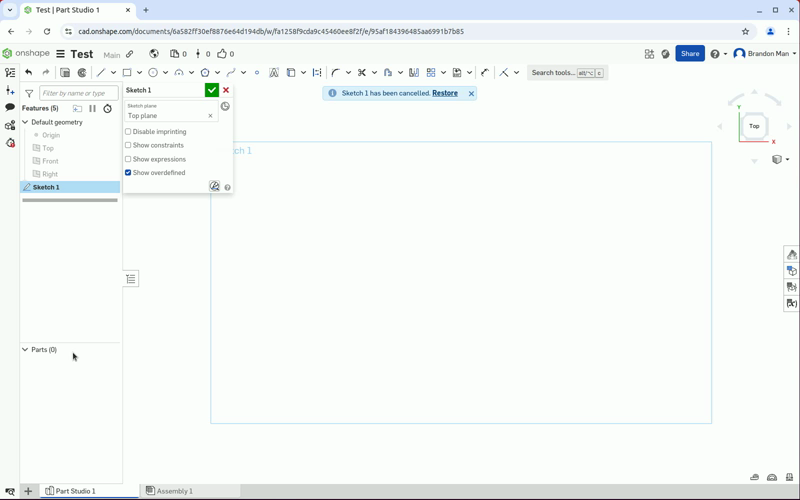
key_down(shift)
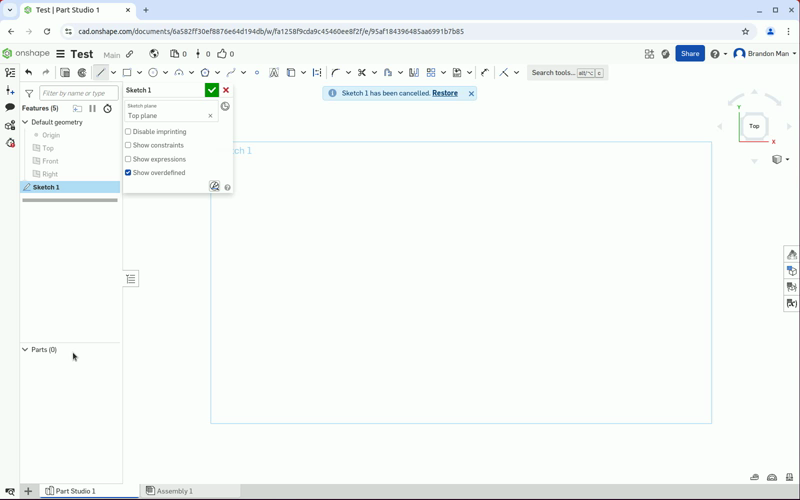
mouse_move(356, 337)
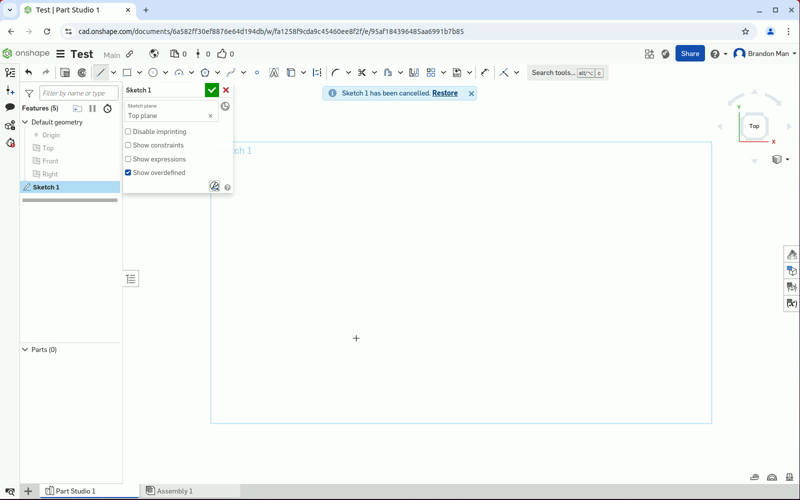
click(356, 337)
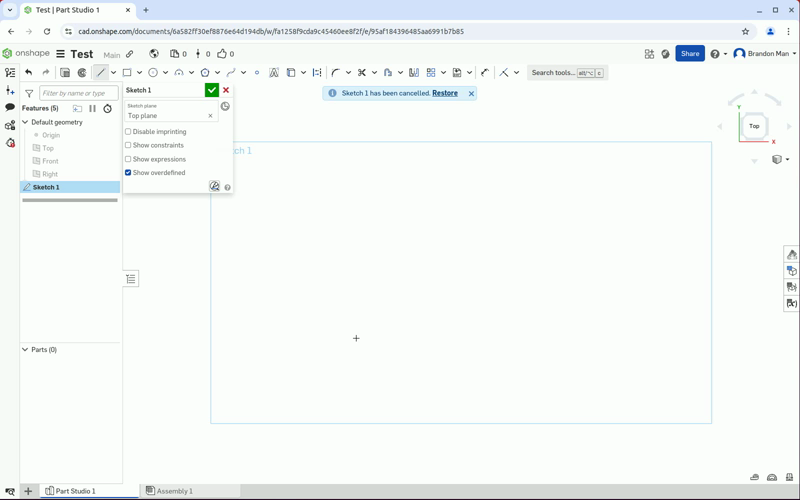
key_up(shift)
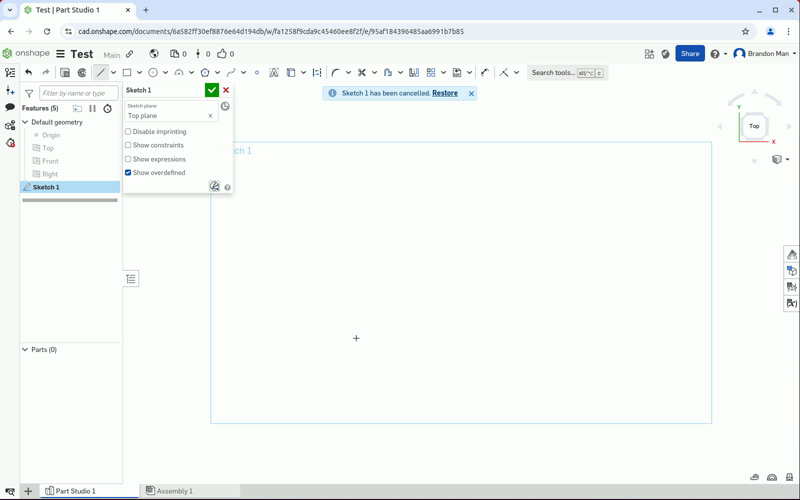
key_down(shift)
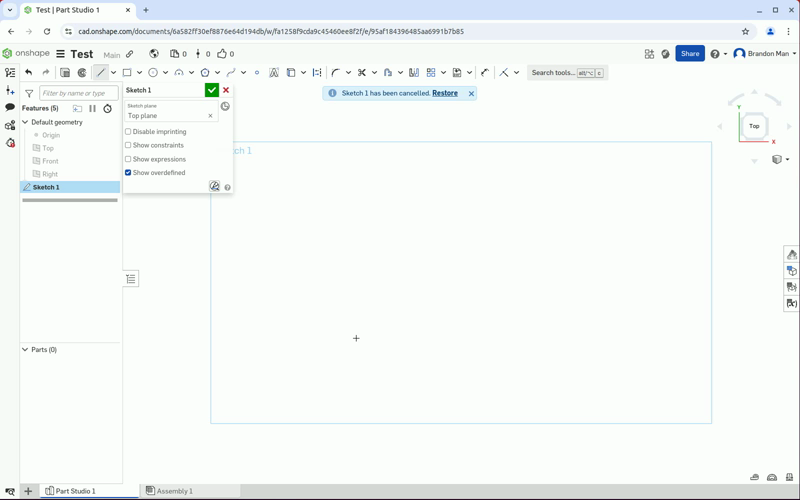
mouse_move(564, 337)
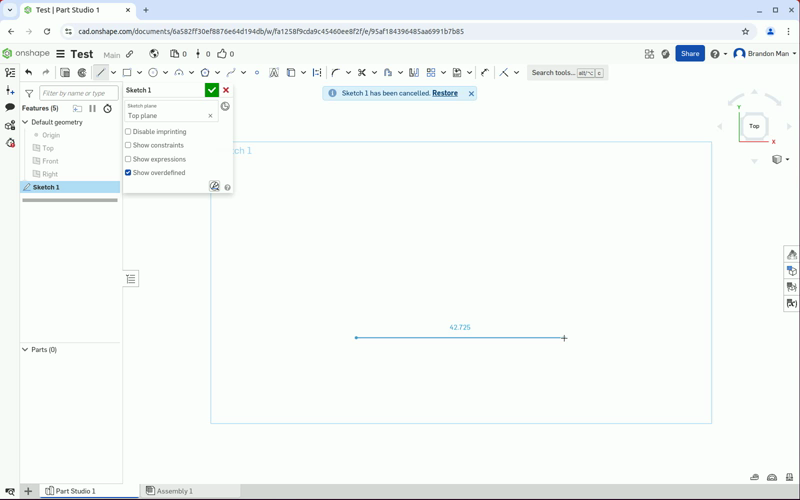
click(564, 337)
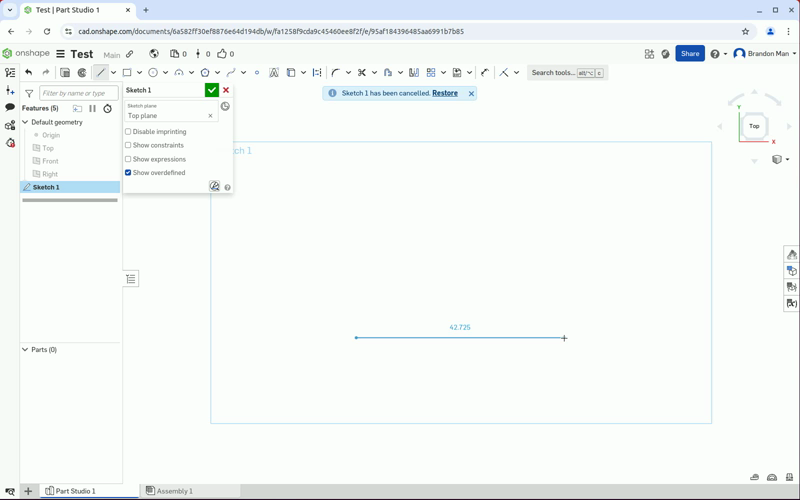
key_up(shift)
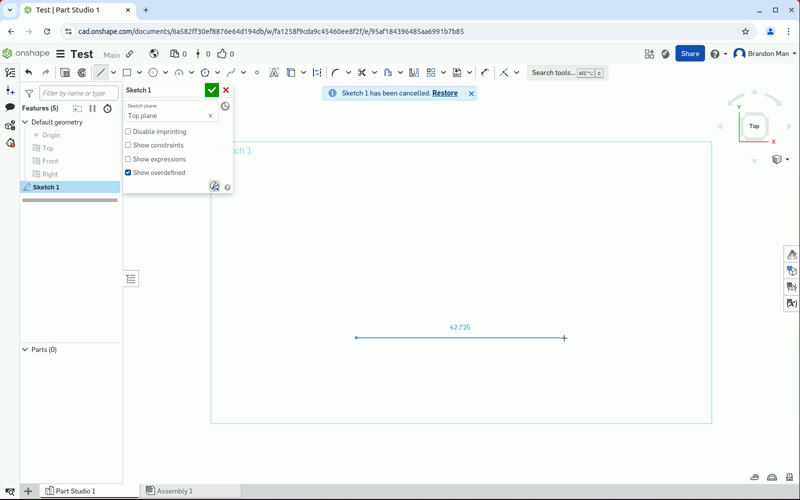
key_down(shift)
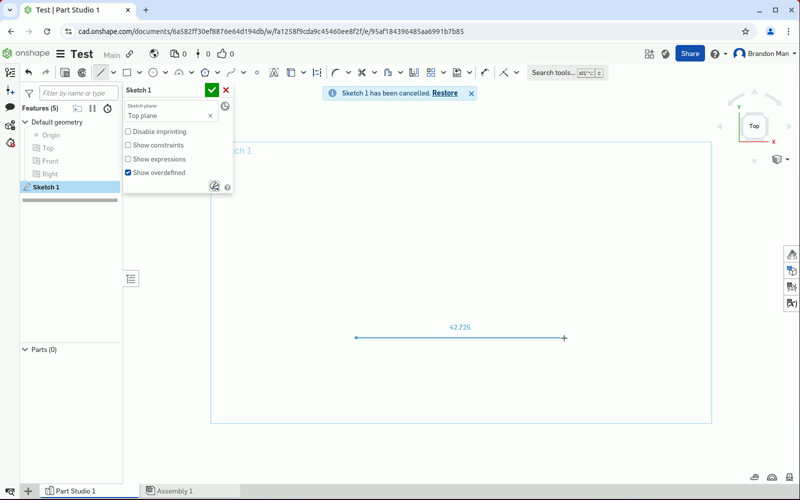
mouse_move(564, 228)
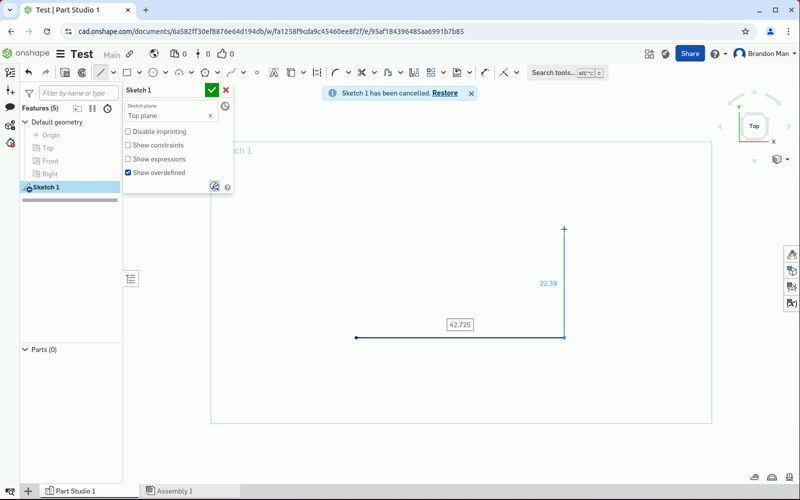
click(564, 228)
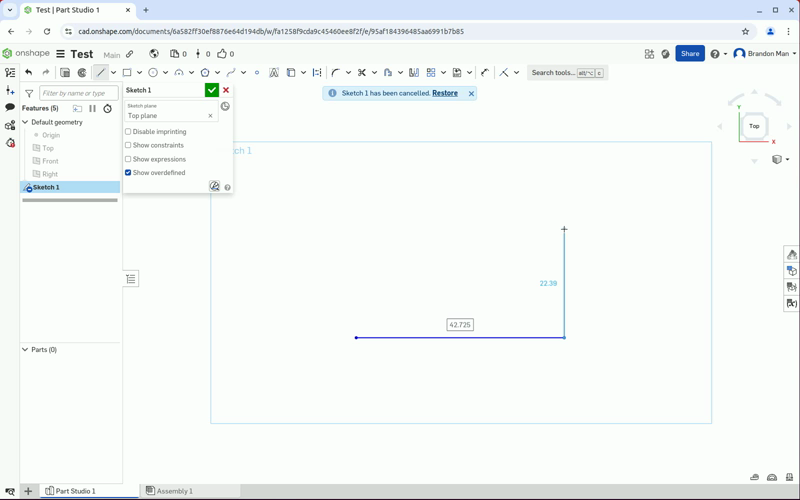
key_up(shift)
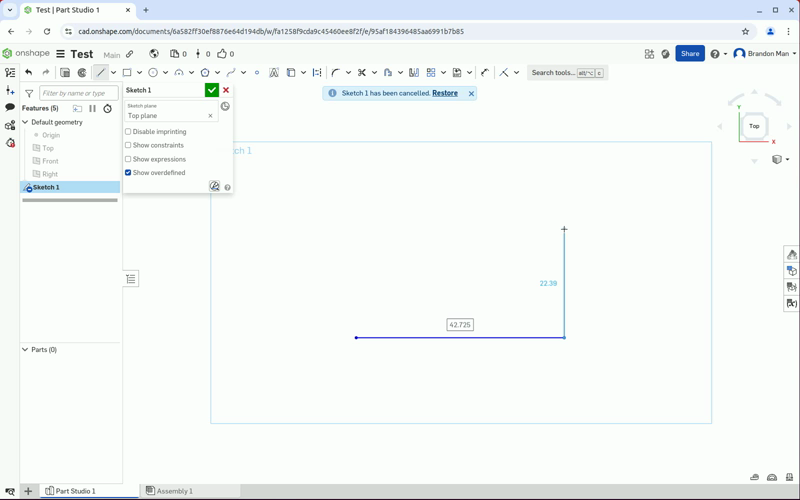
key_down(shift)
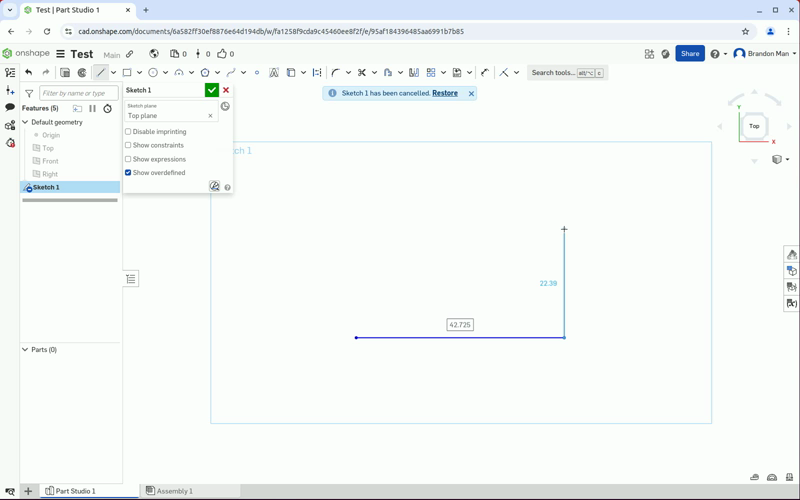
mouse_move(356, 228)
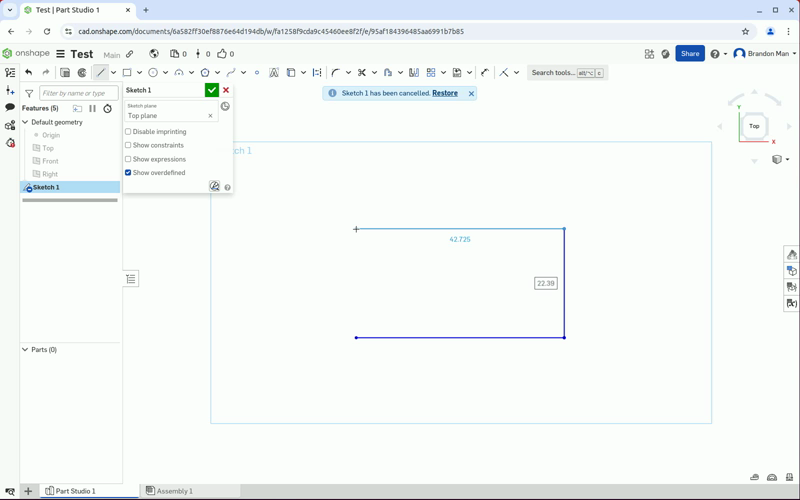
click(356, 228)
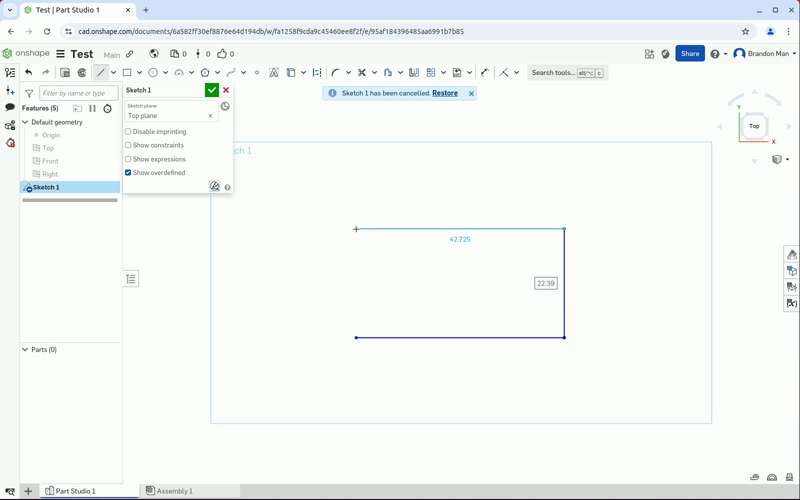
key_up(shift)
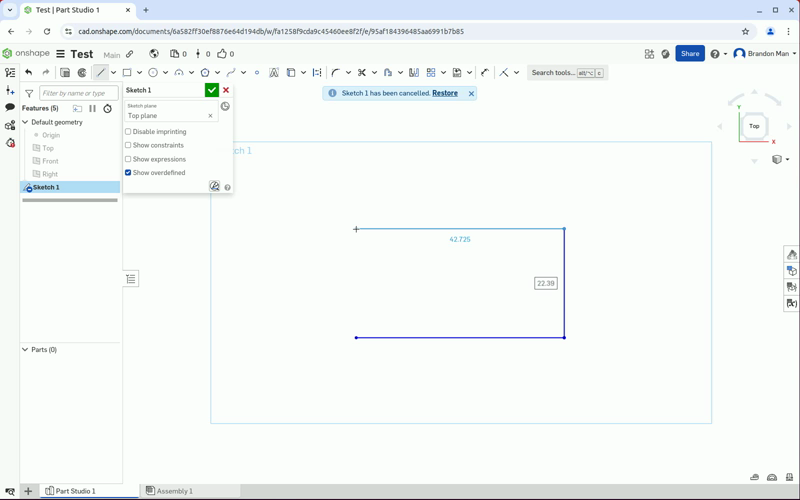
key_down(shift)
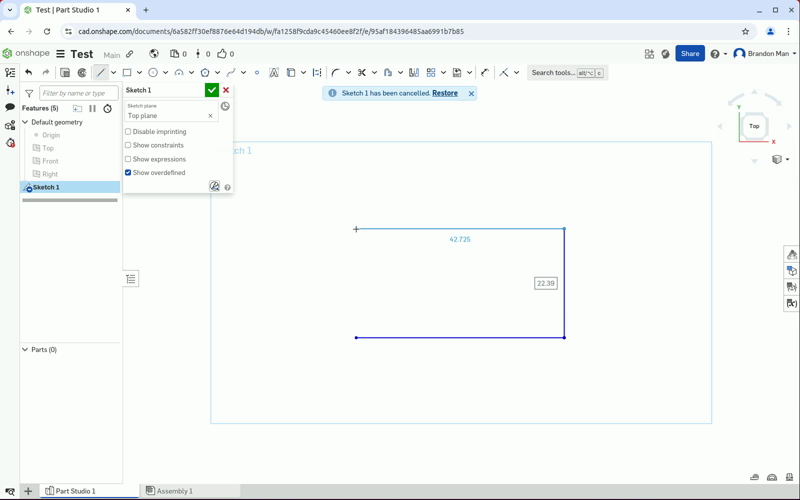
mouse_move(356, 337)
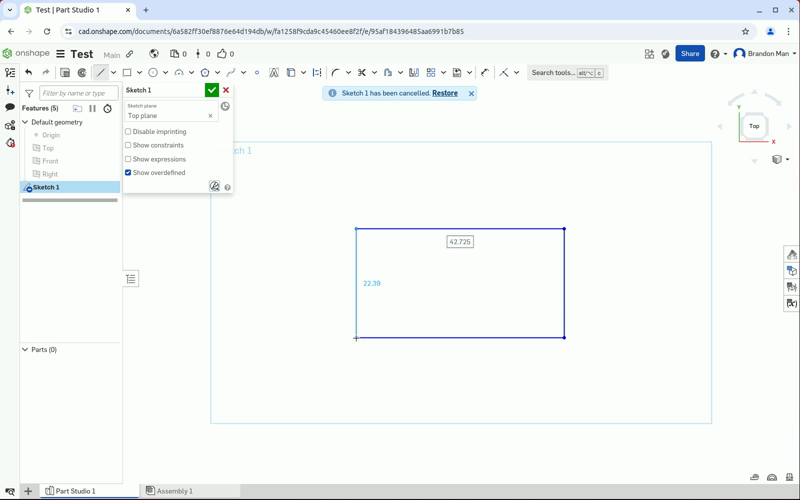
key_up(shift)
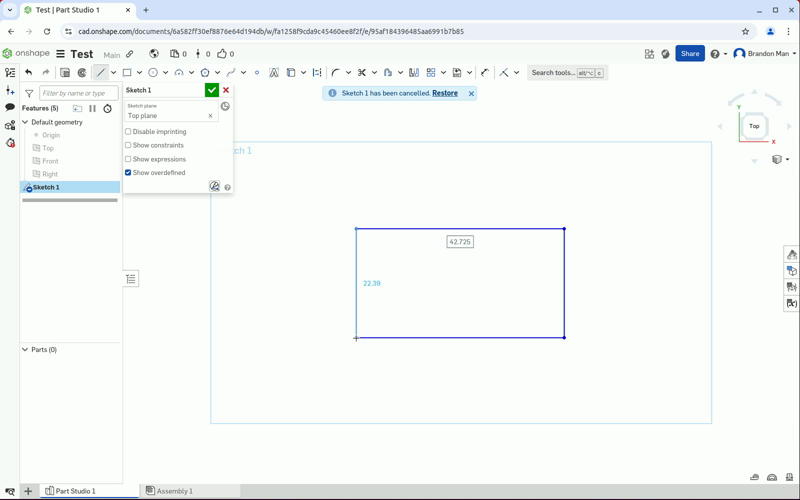
click(356, 337)
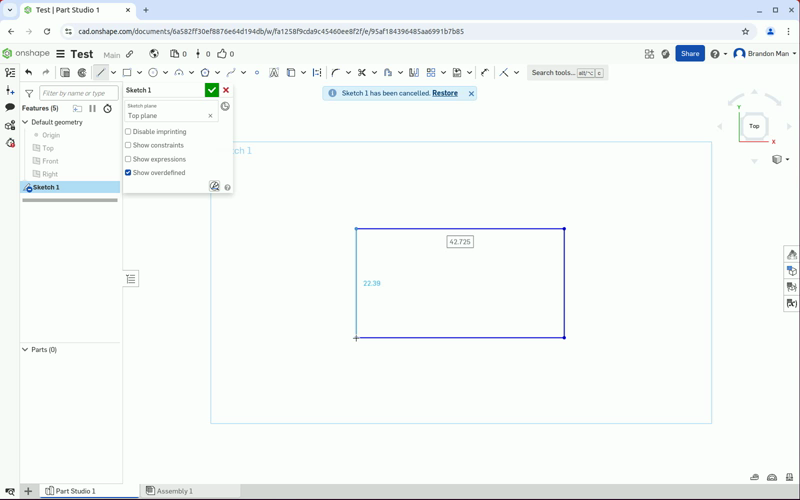
key(esc)
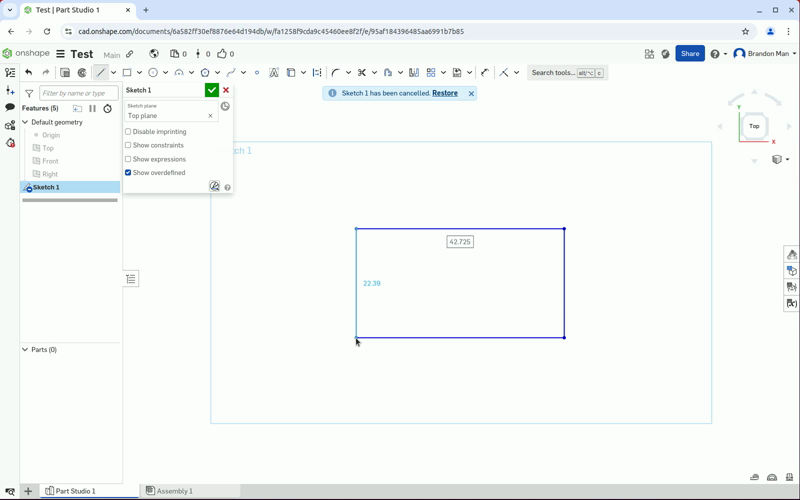
mouse_move(447, 255)
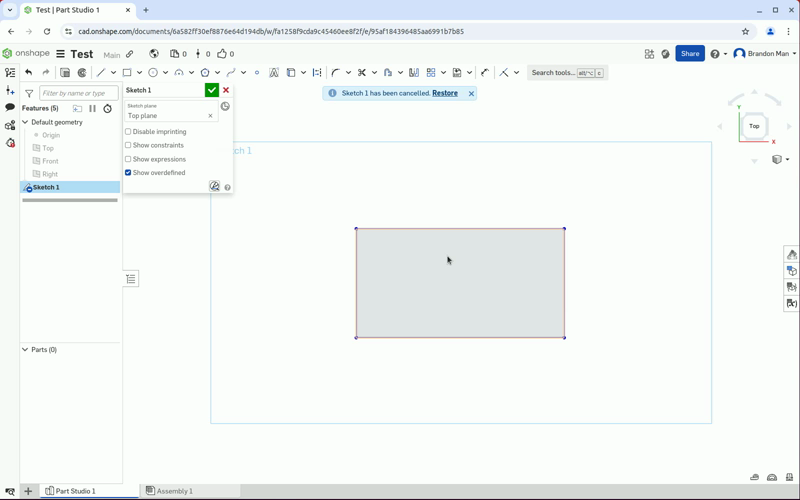
click(447, 255)
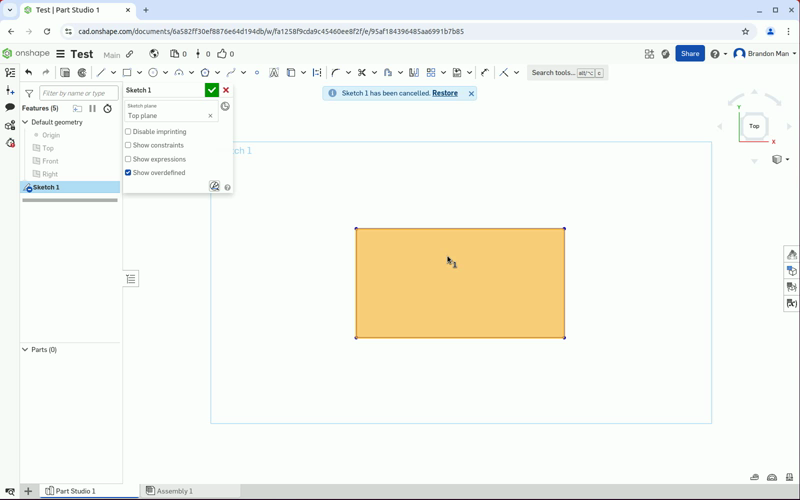
mouse_move(73, 352)
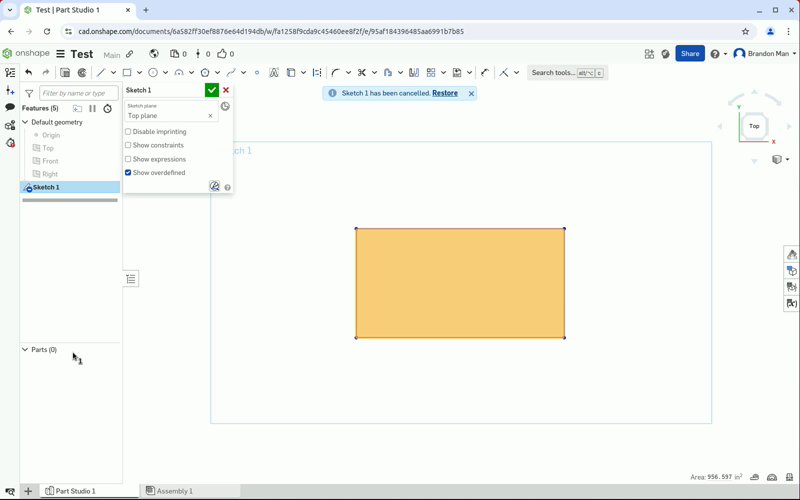
key(shift+y)
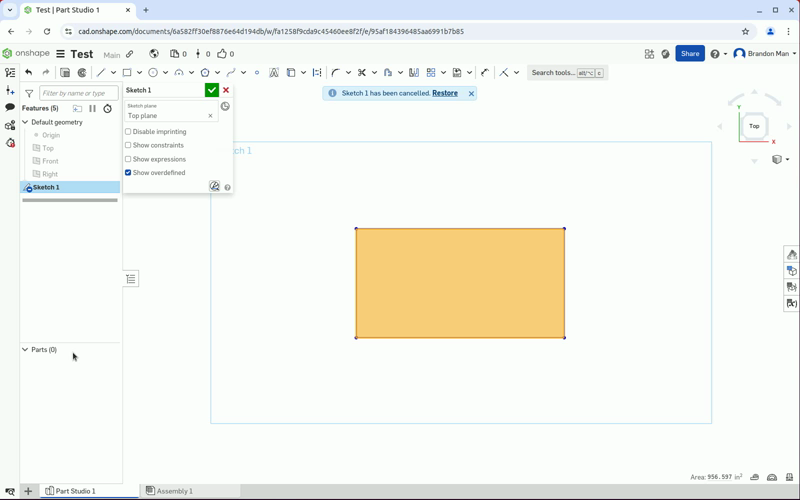
key(shift+e)
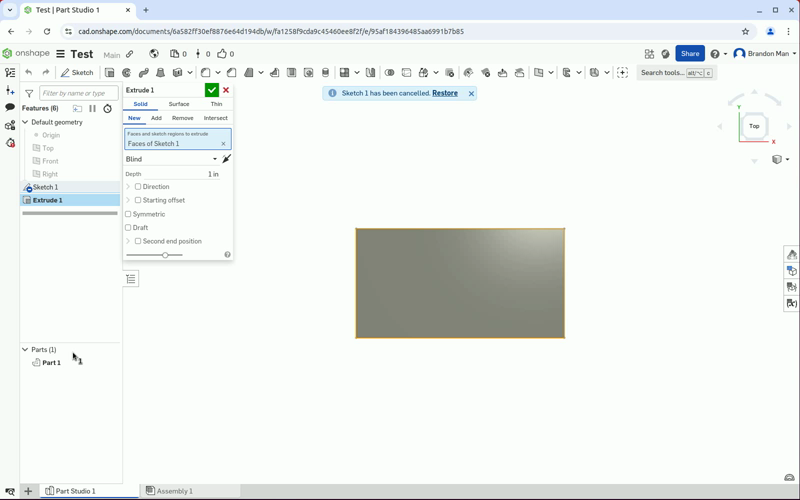
mouse_move(143, 106)
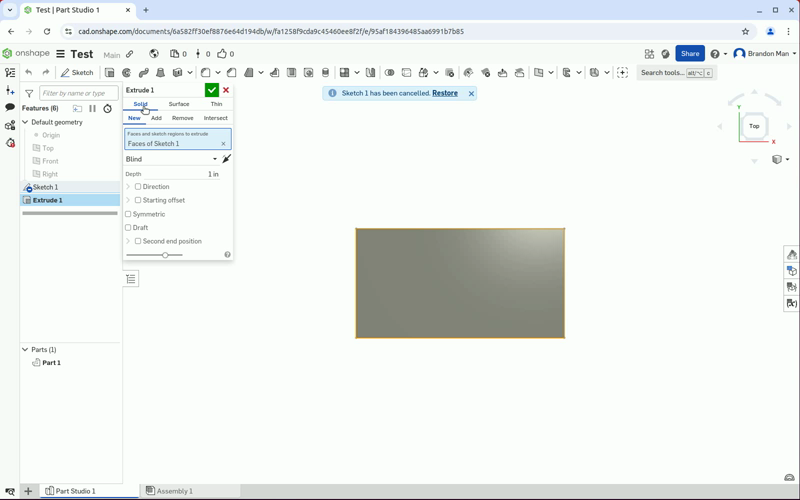
click(143, 106)
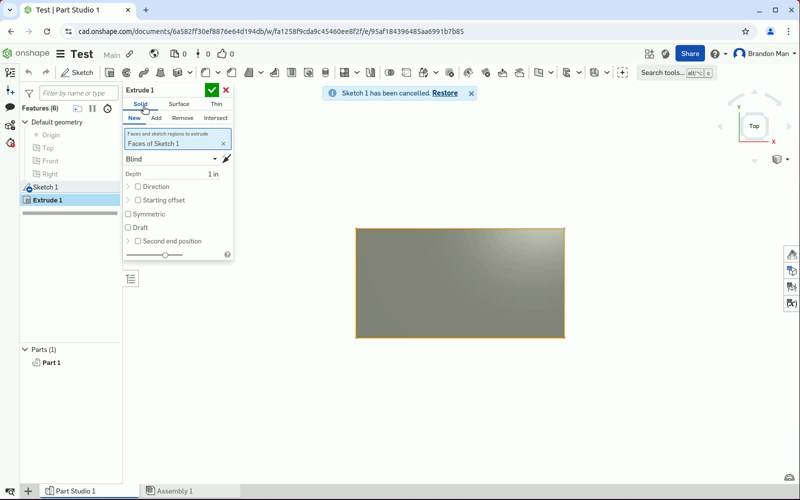
mouse_move(137, 120)
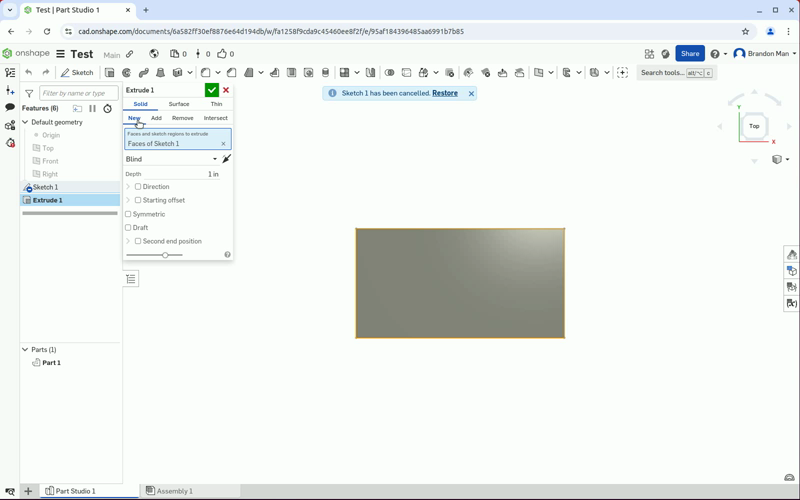
click(137, 120)
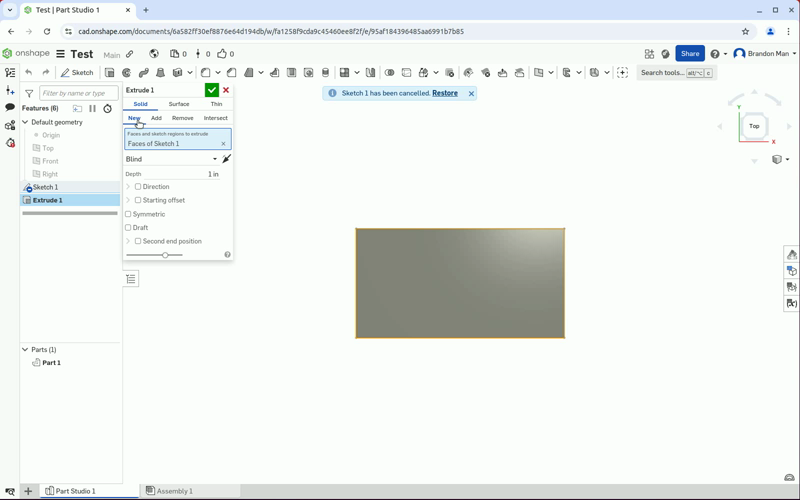
key(tab, 4)
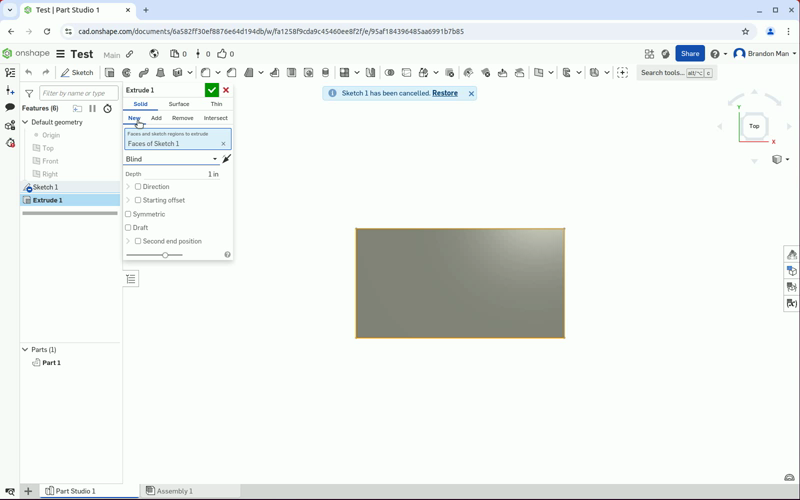
text(-3.129)
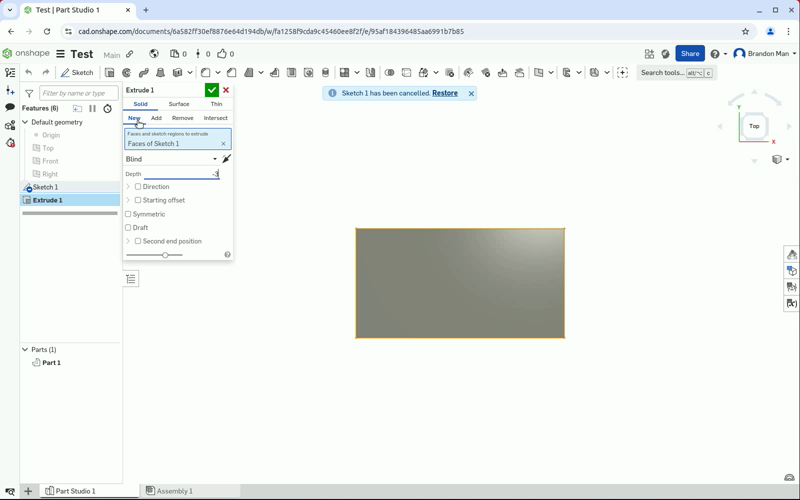
key(enter)
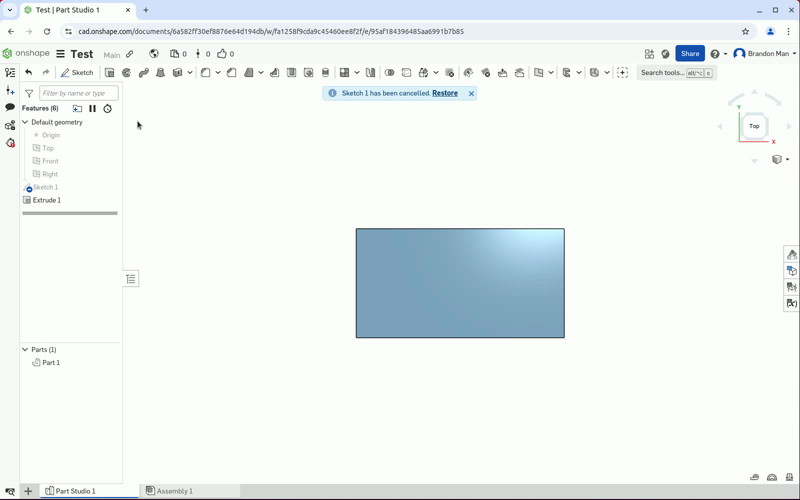
key(shift+h)
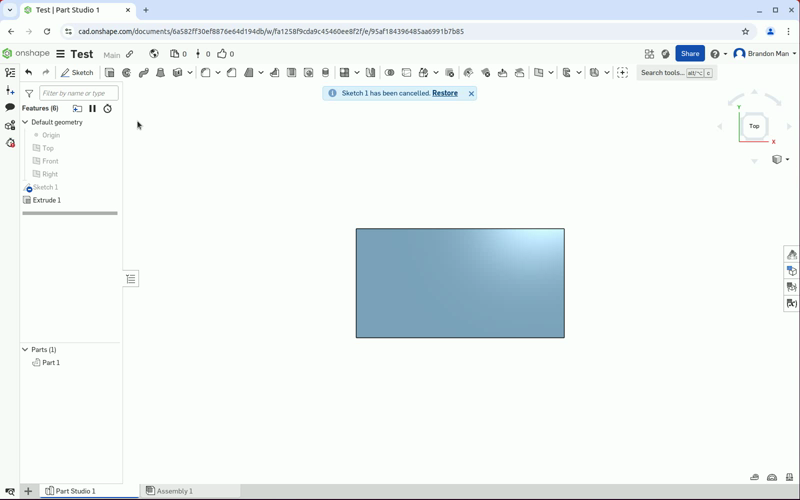
key(shift+h)
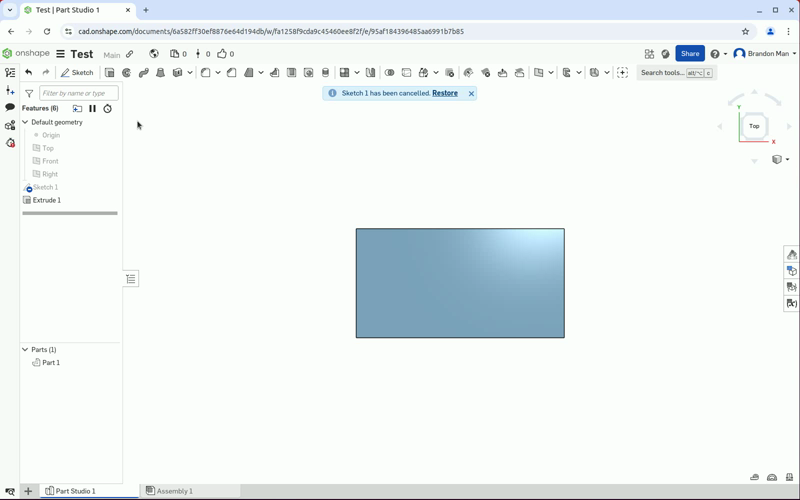
mouse_move(73, 189)
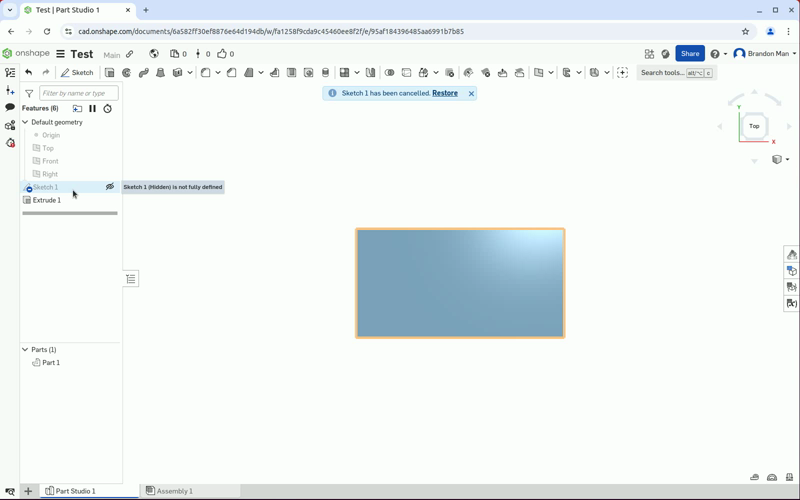
click(73, 189)
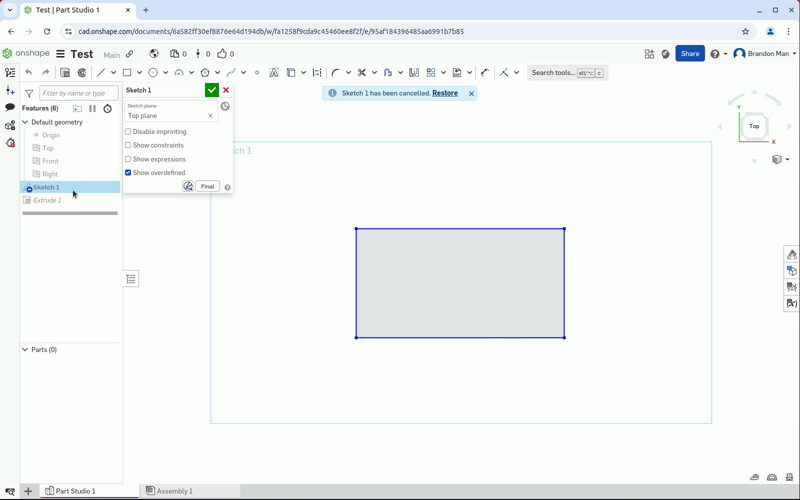
mouse_move(229, 92)
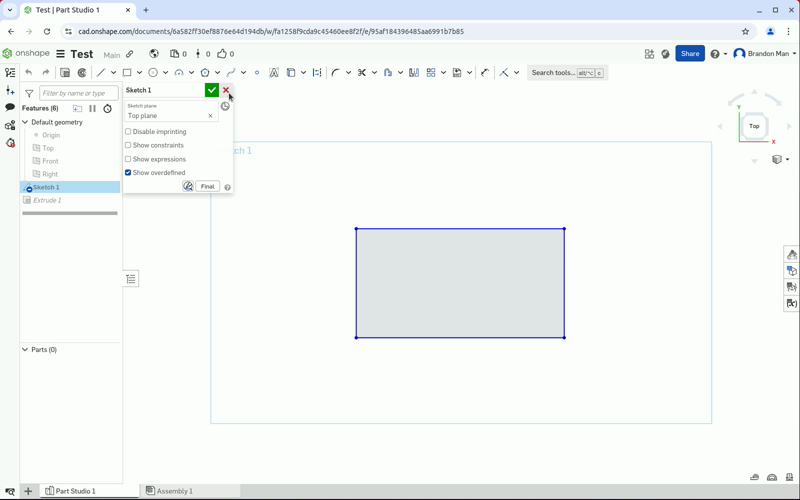
click(229, 92)
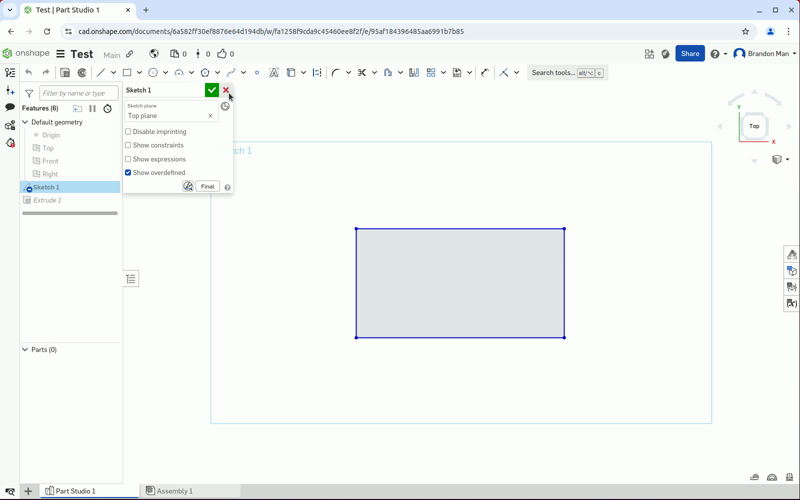
key(shift+s)
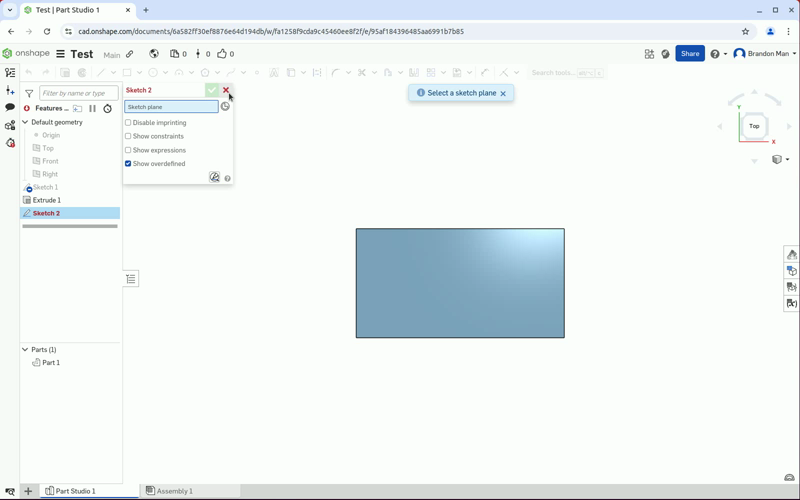
mouse_move(73, 150)
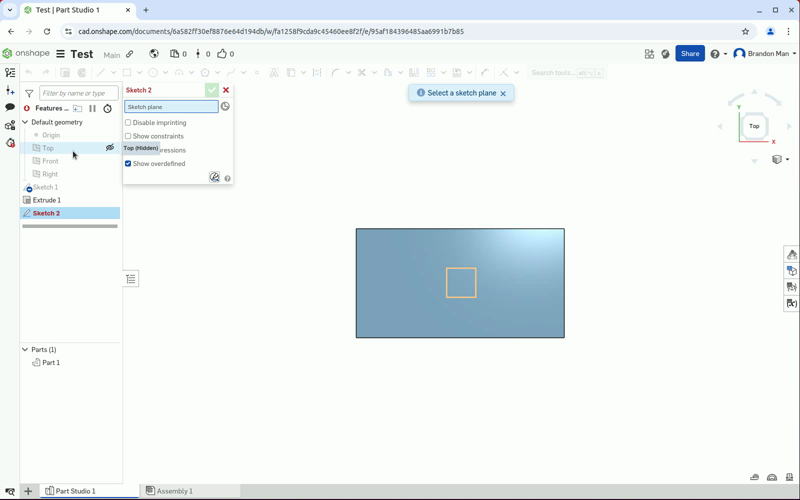
click(73, 150)
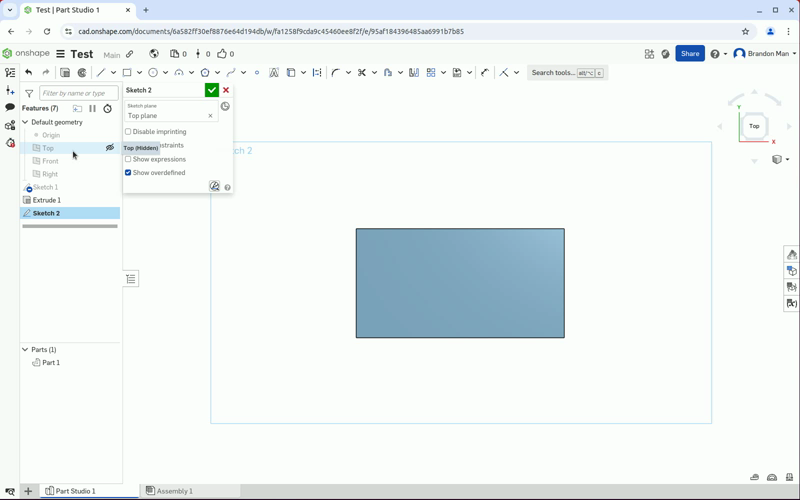
mouse_move(73, 352)
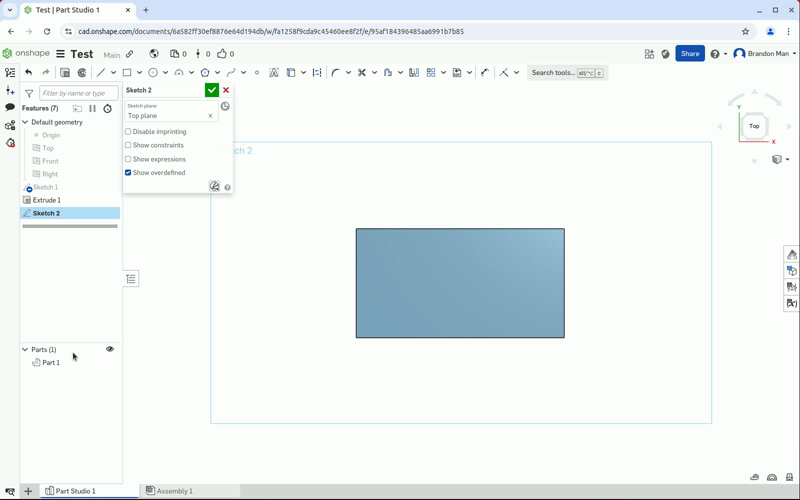
key(y)
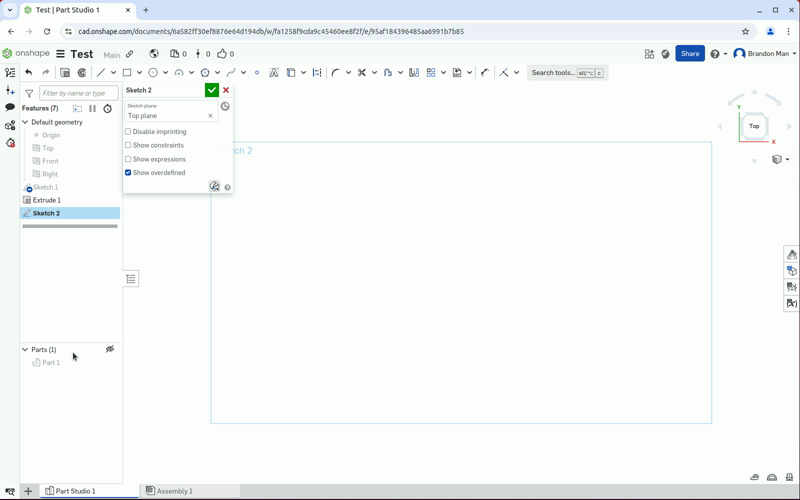
key(l)
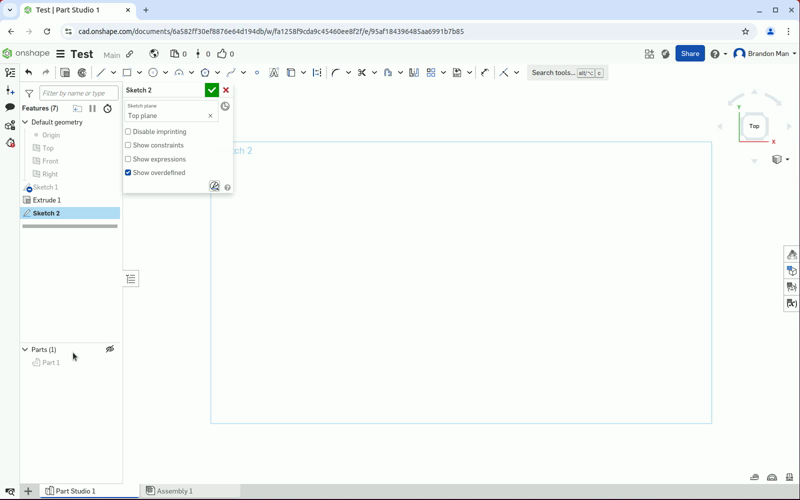
key_down(shift)
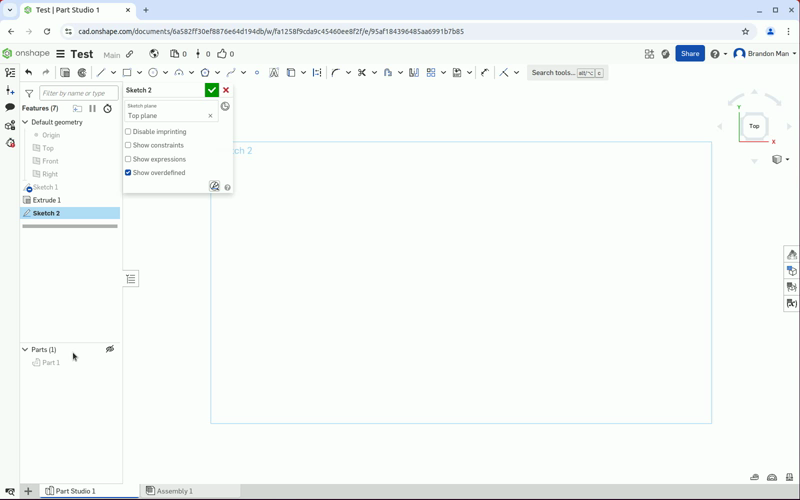
mouse_move(348, 337)
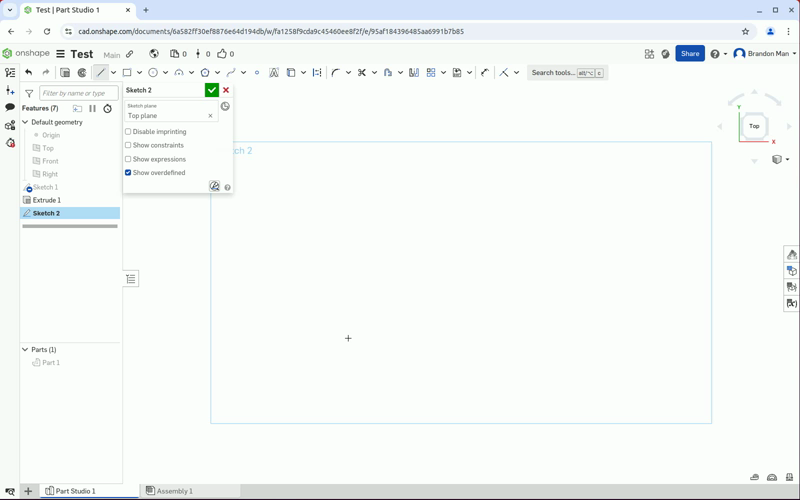
click(348, 337)
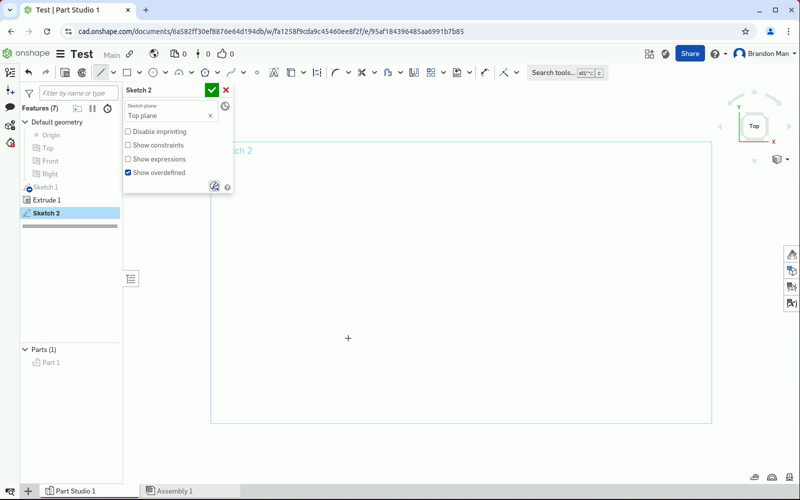
key_up(shift)
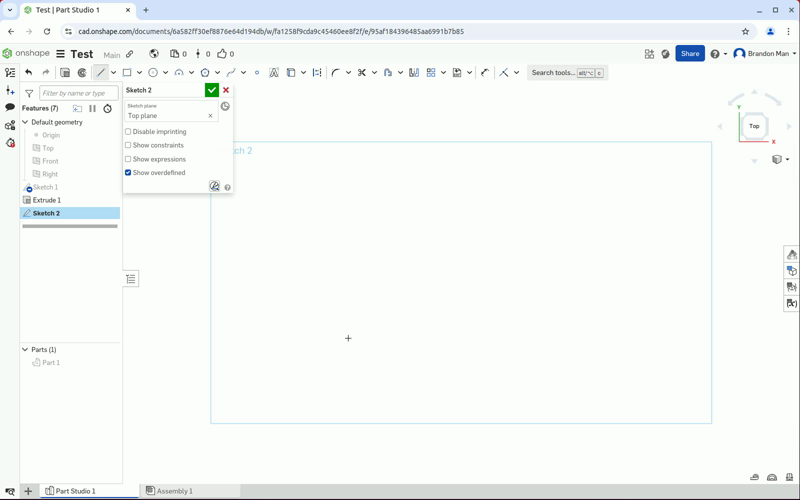
key_down(shift)
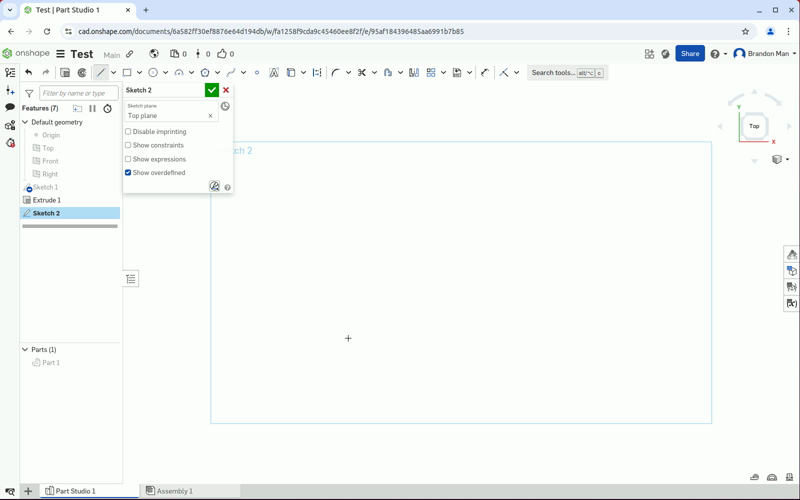
mouse_move(378, 337)
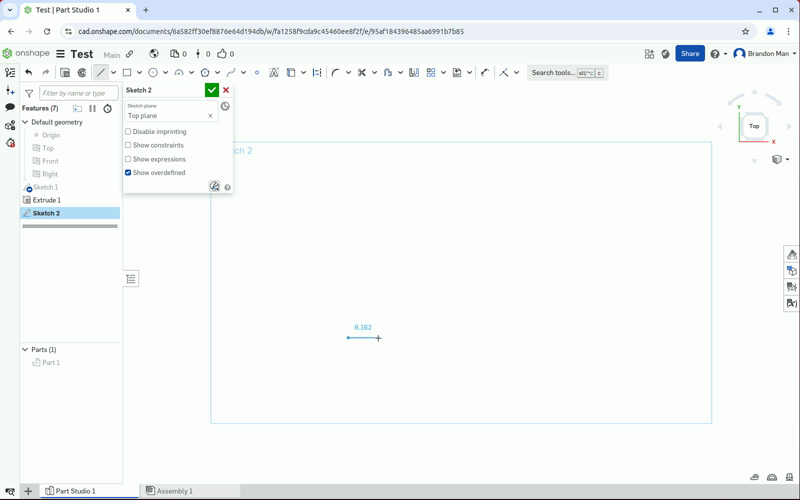
mouse_move(356, 337)
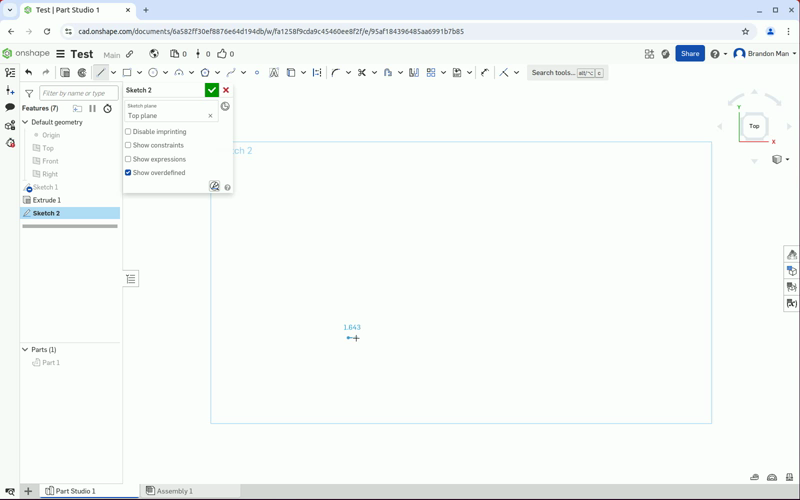
click(356, 337)
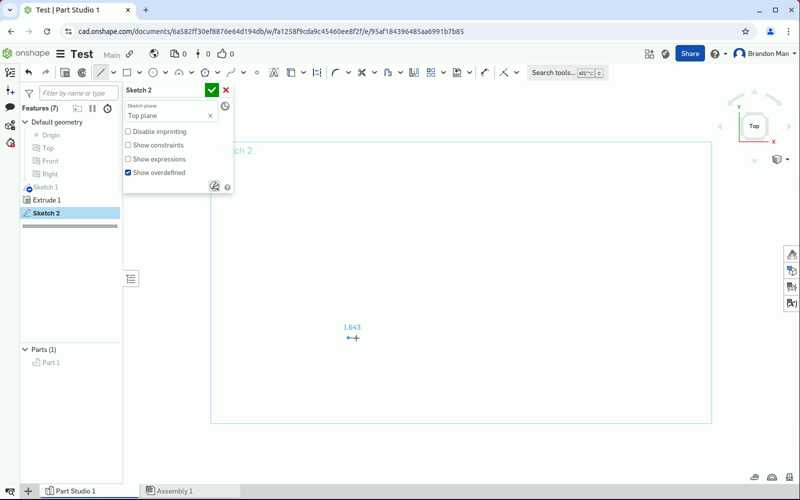
key_up(shift)
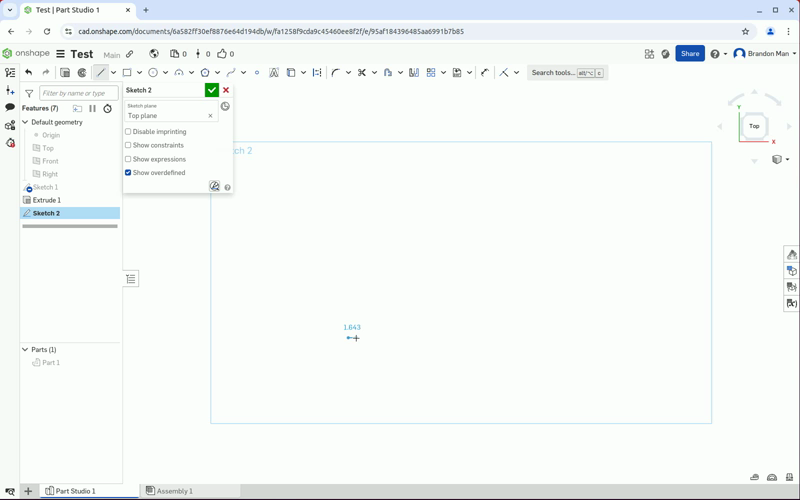
key_down(shift)
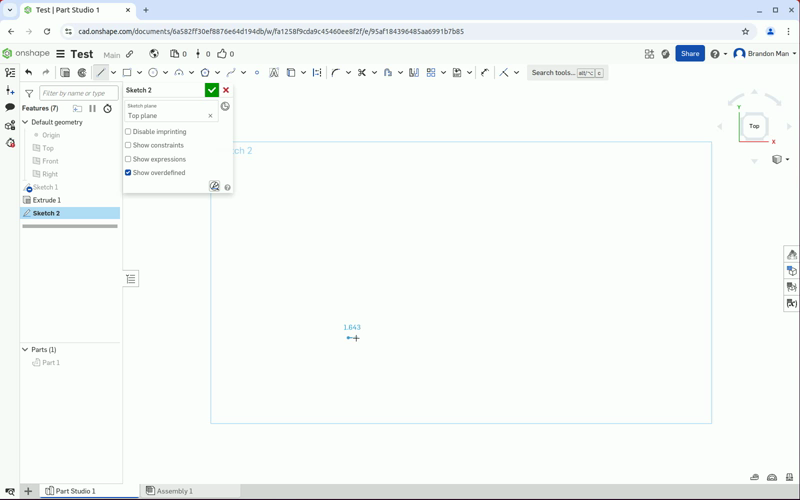
mouse_move(356, 227)
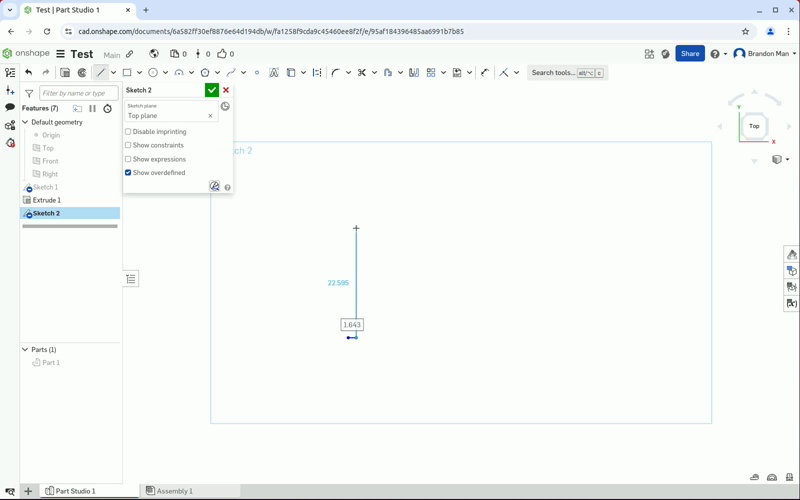
click(356, 227)
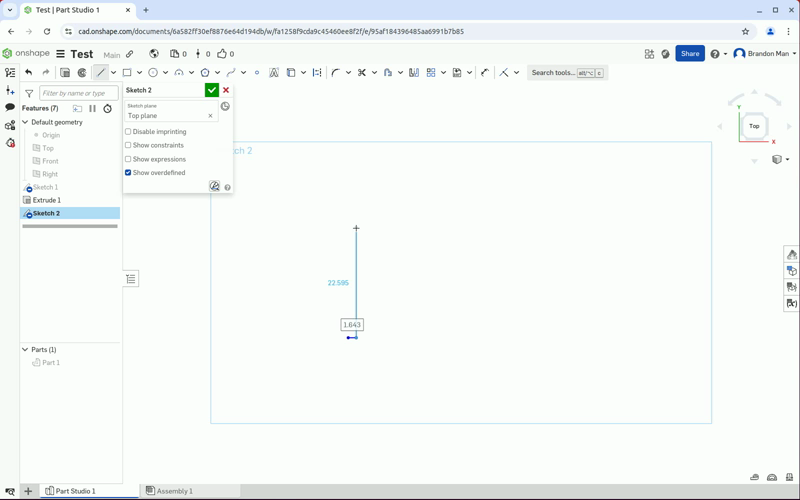
key_up(shift)
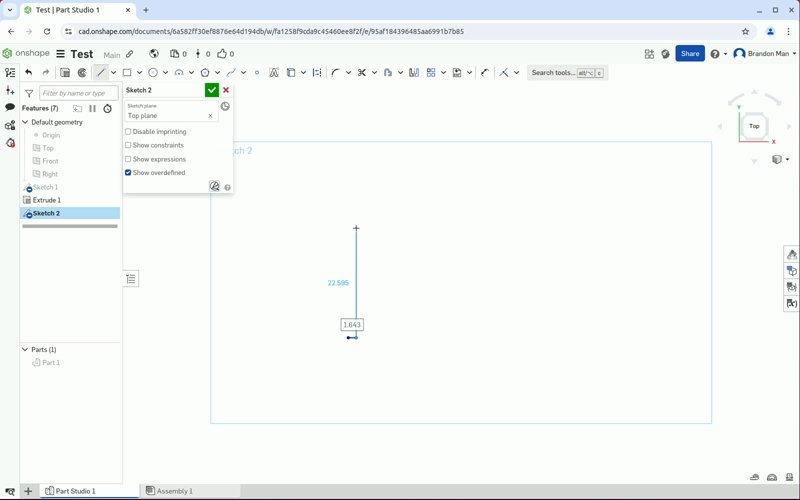
key_down(shift)
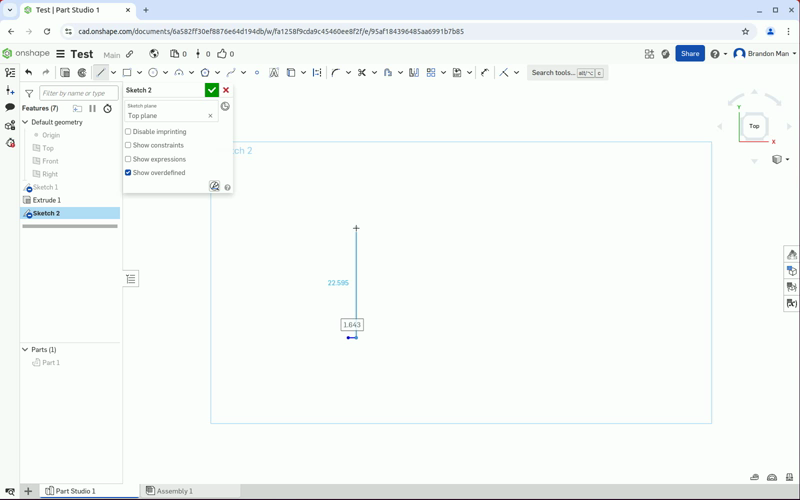
mouse_move(386, 227)
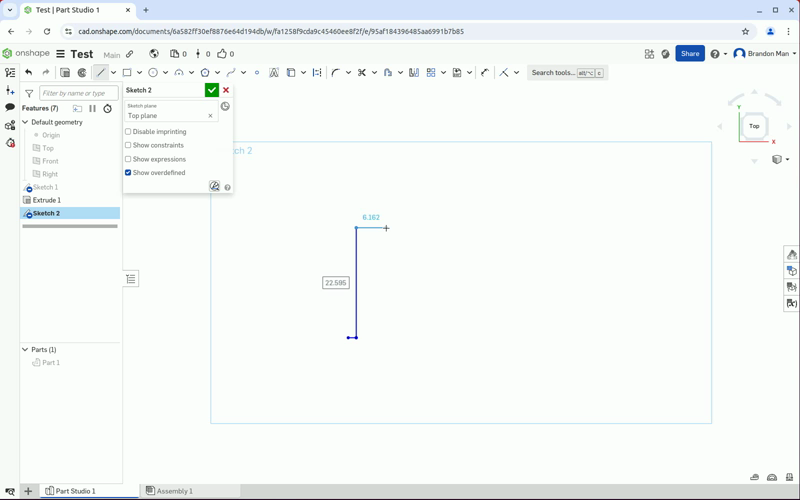
mouse_move(348, 227)
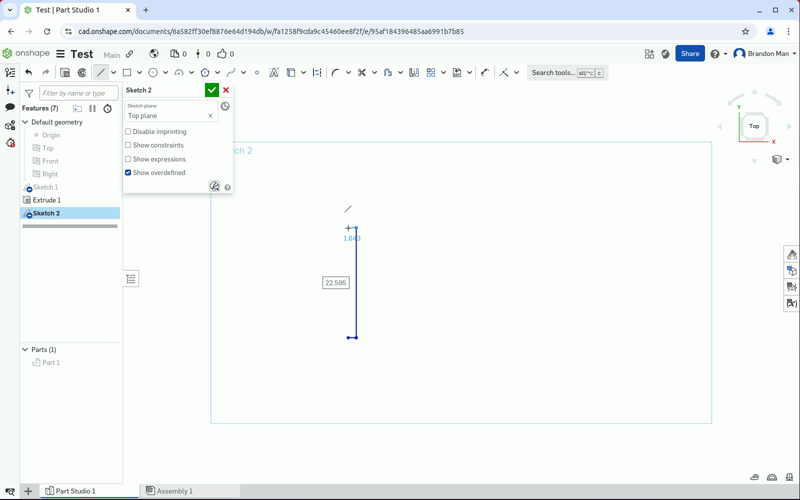
click(348, 227)
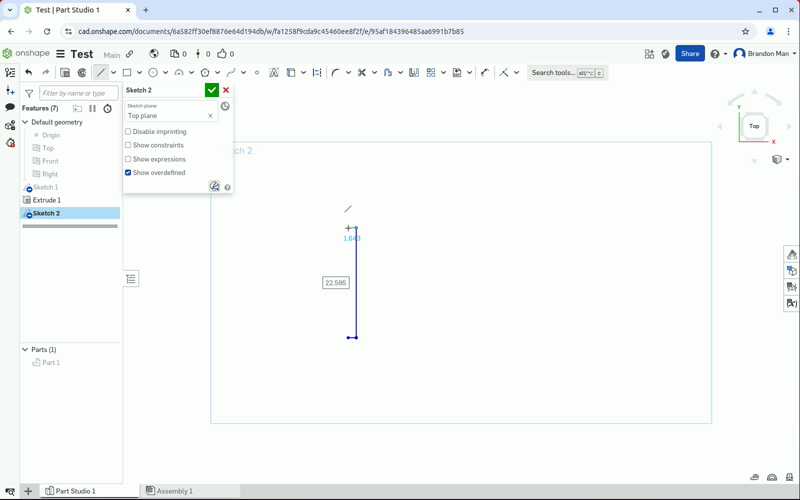
key_up(shift)
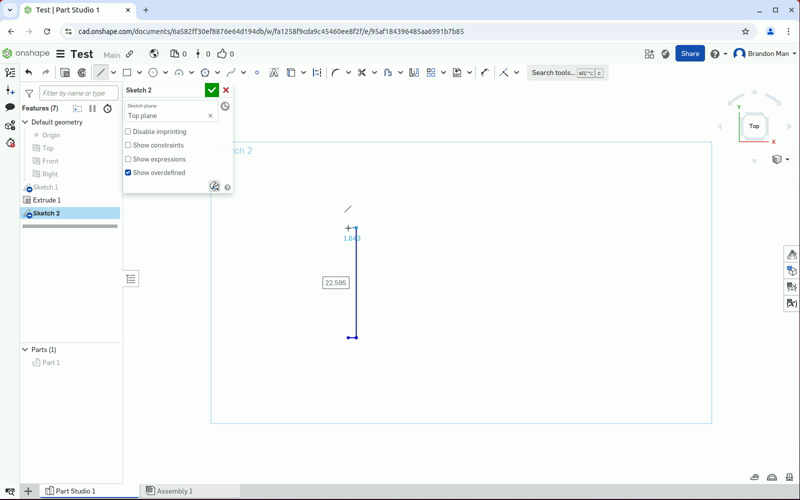
key_down(shift)
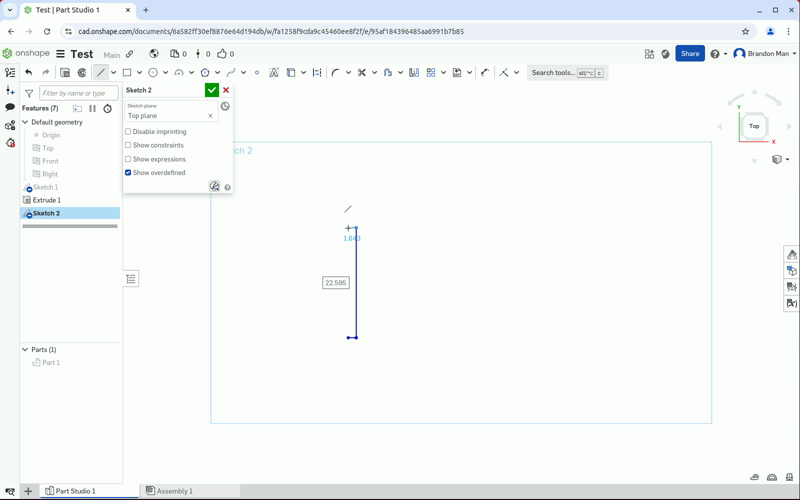
mouse_move(348, 337)
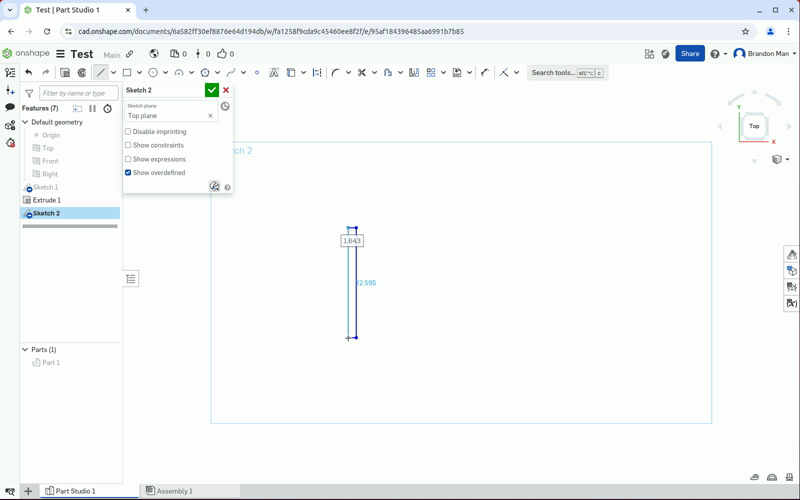
key_up(shift)
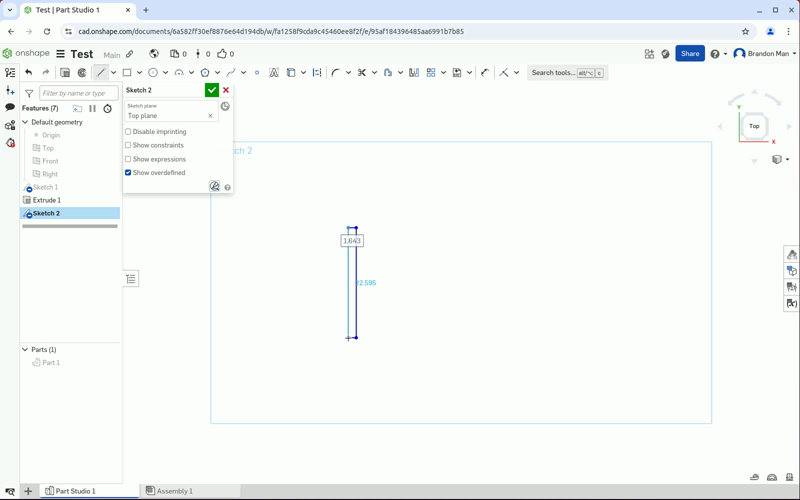
click(348, 337)
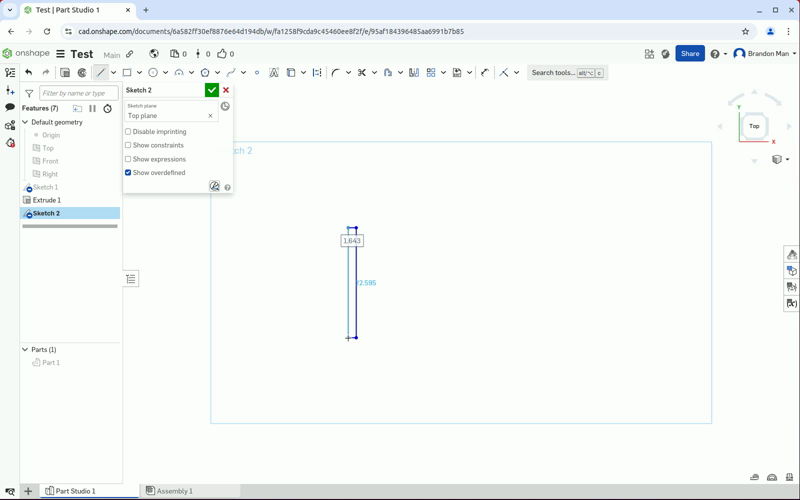
key(esc)
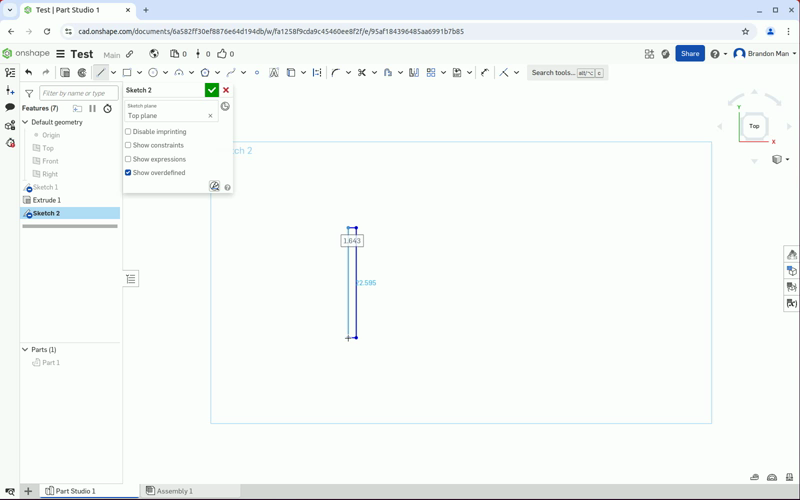
mouse_move(353, 261)
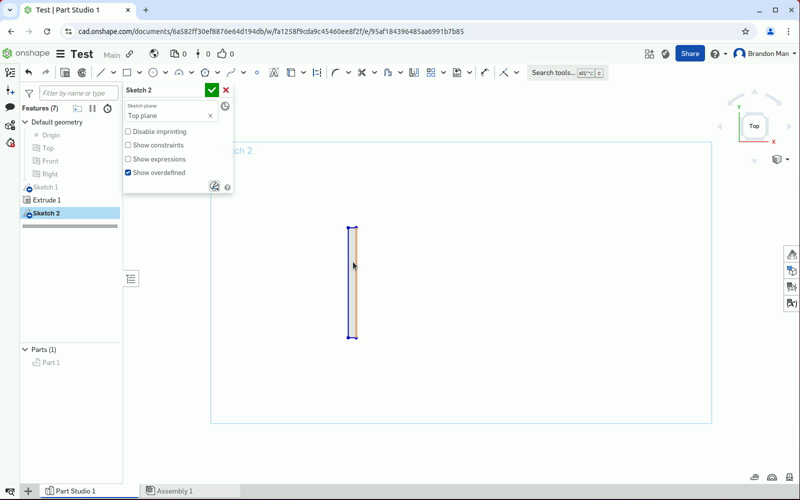
scroll(6)
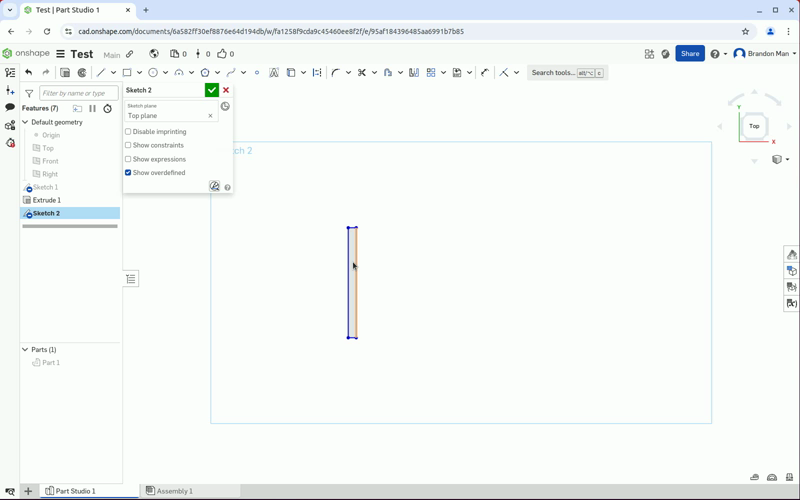
scroll(6)
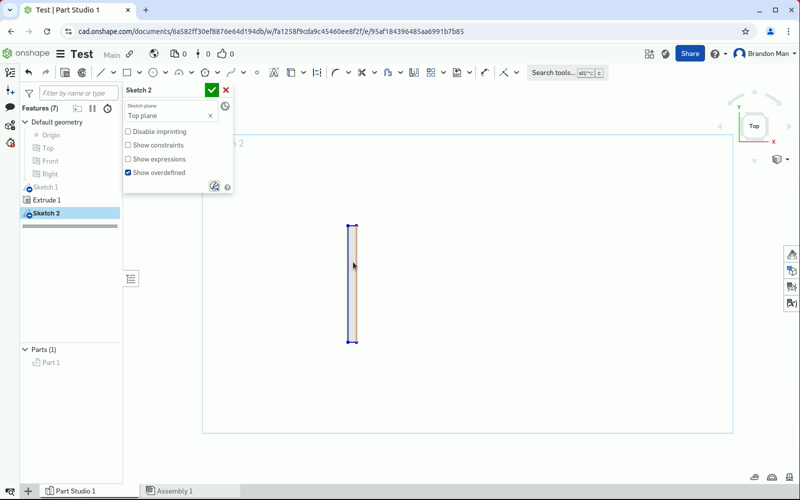
scroll(6)
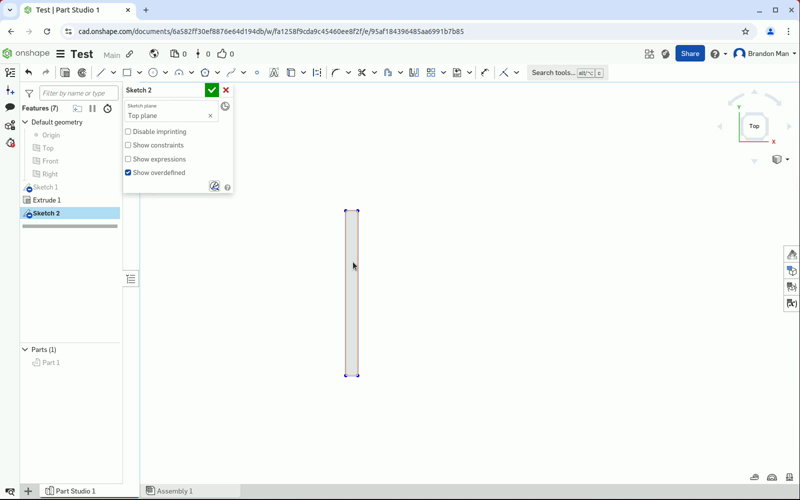
scroll(6)
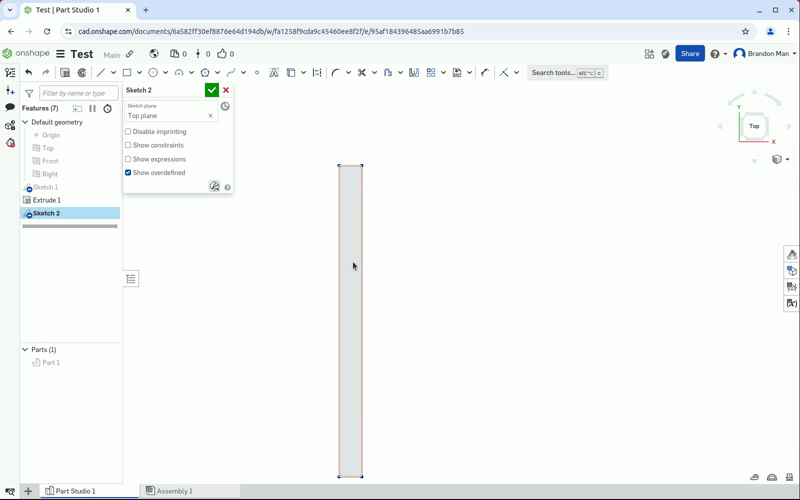
scroll(6)
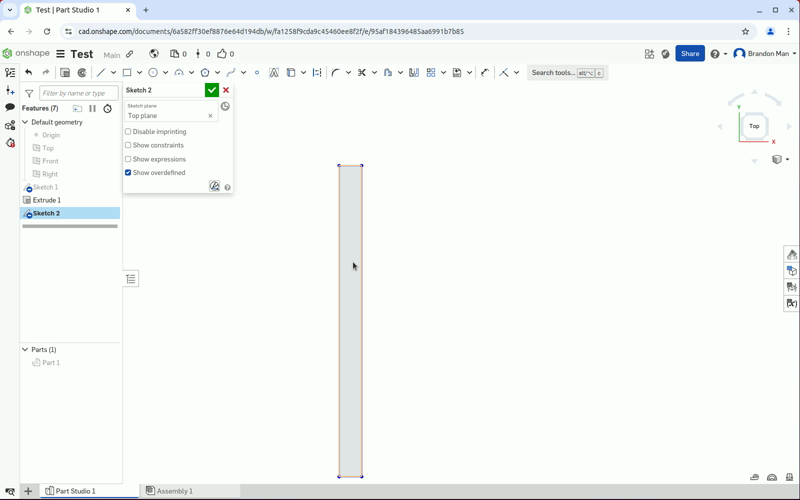
scroll(6)
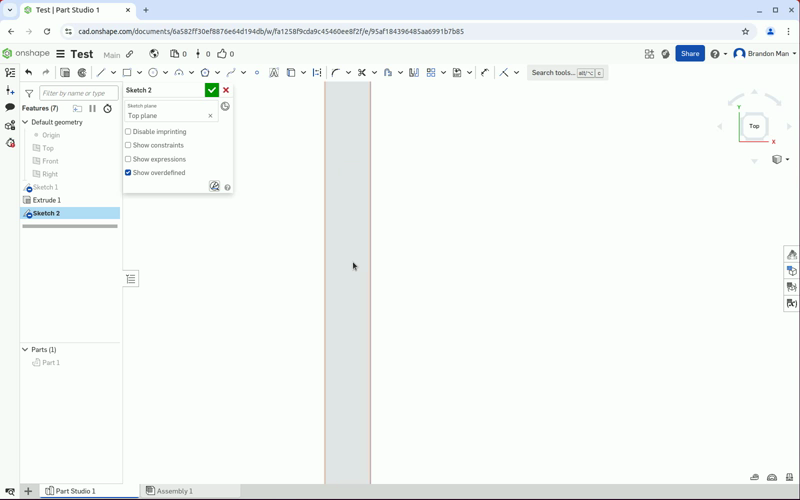
scroll(6)
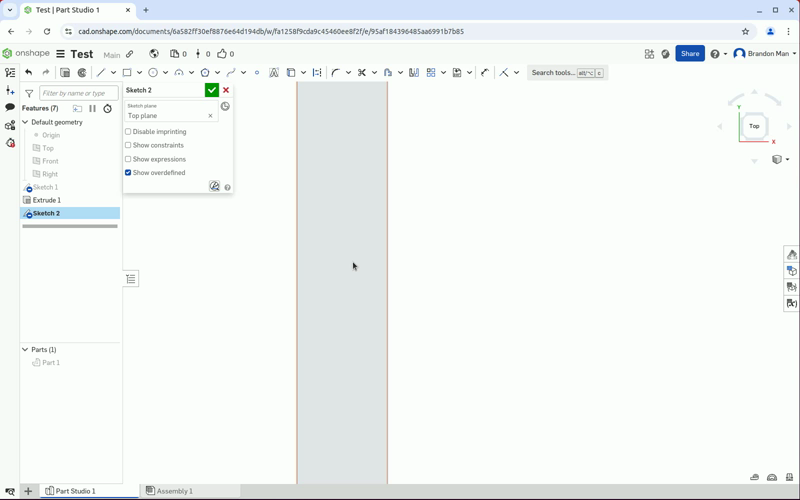
click(353, 261)
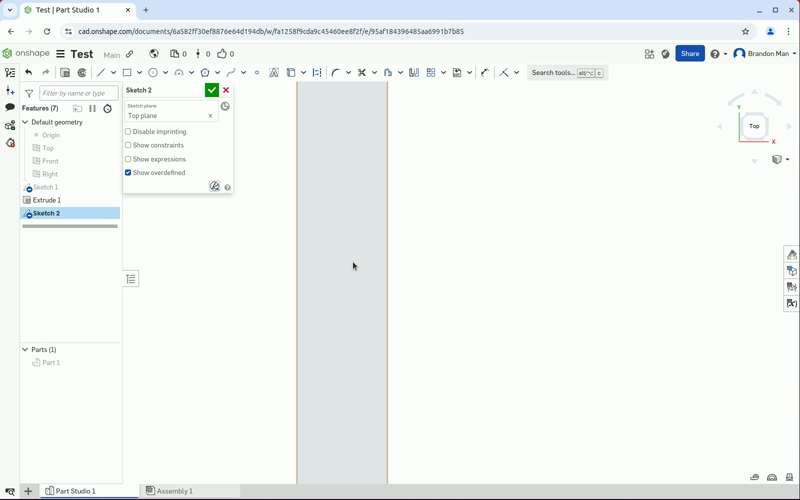
scroll(-6)
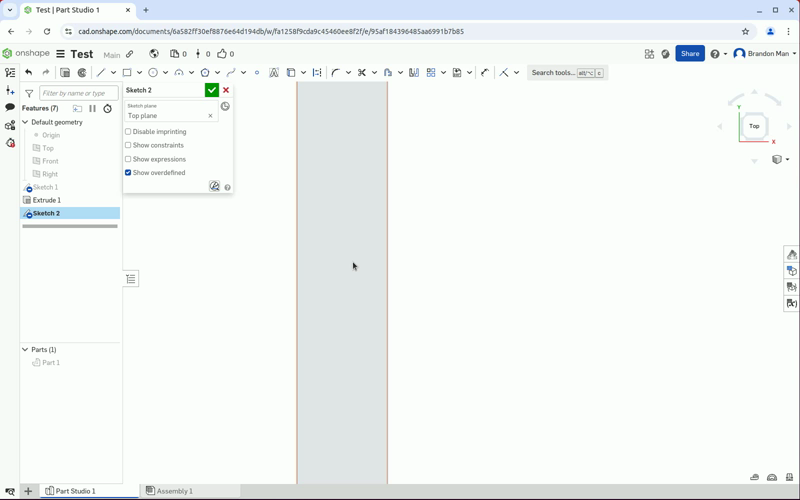
scroll(-6)
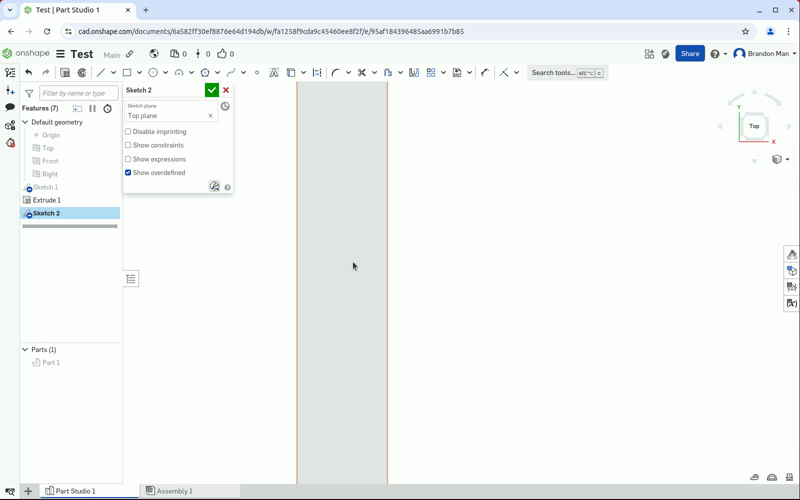
scroll(-6)
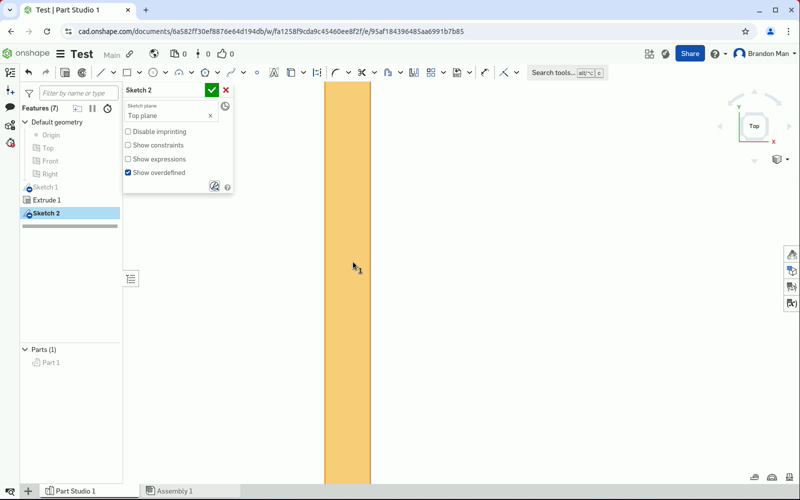
scroll(-6)
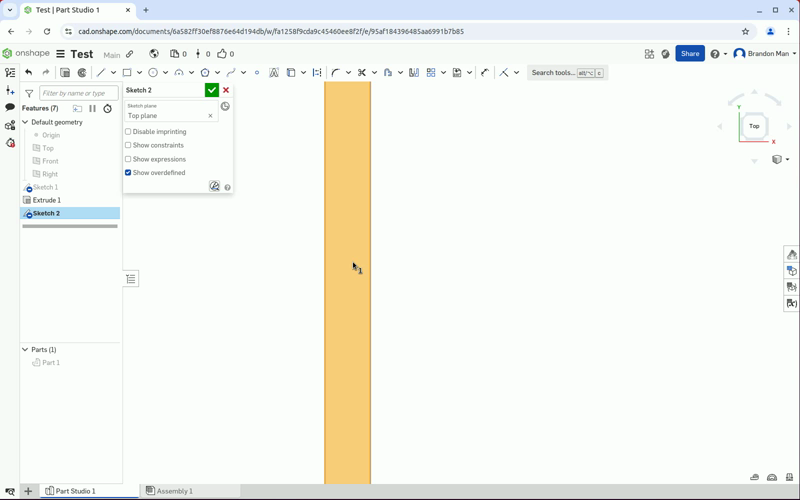
scroll(-6)
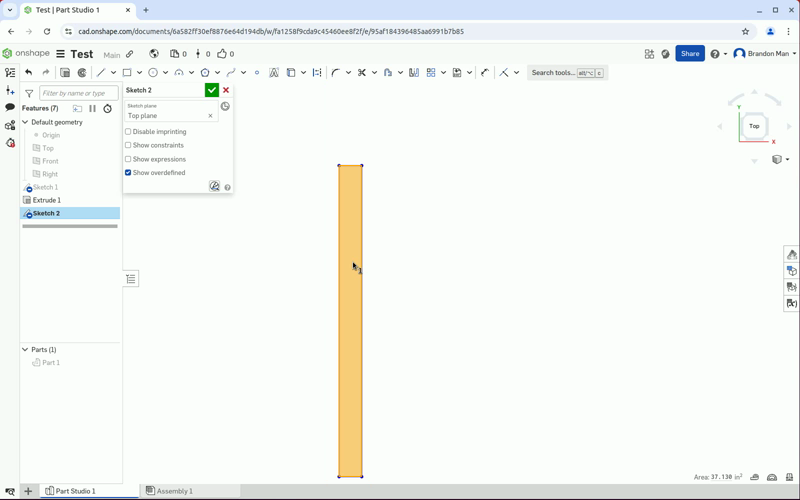
scroll(-6)
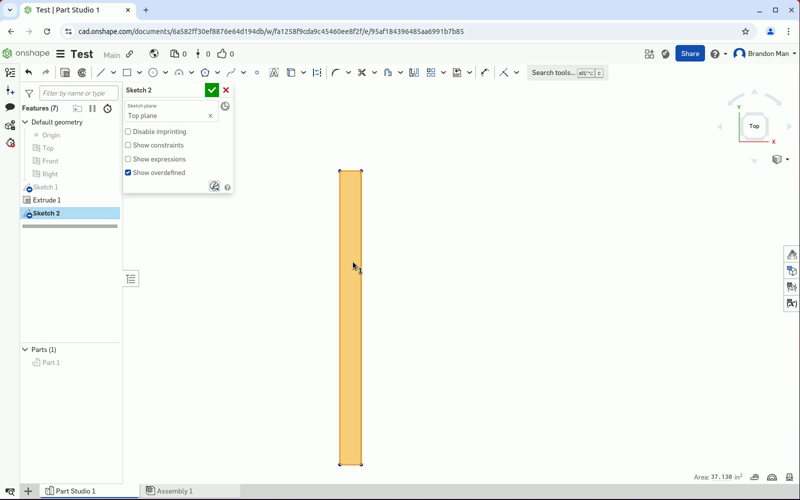
scroll(-6)
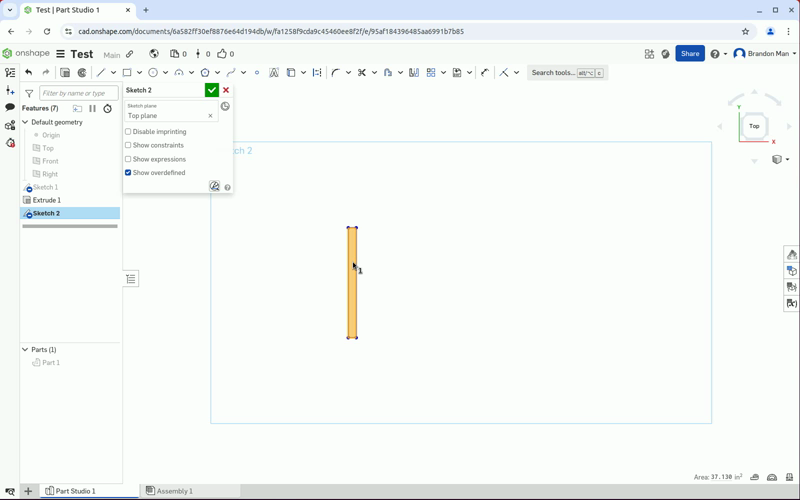
mouse_move(73, 352)
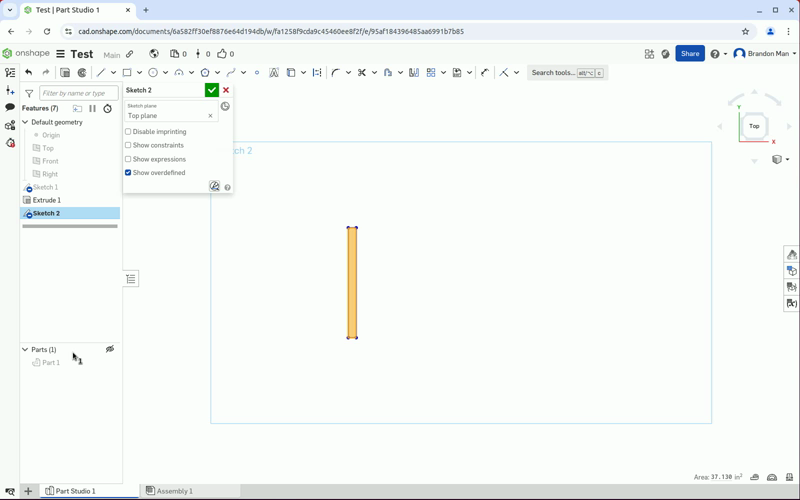
key(shift+y)
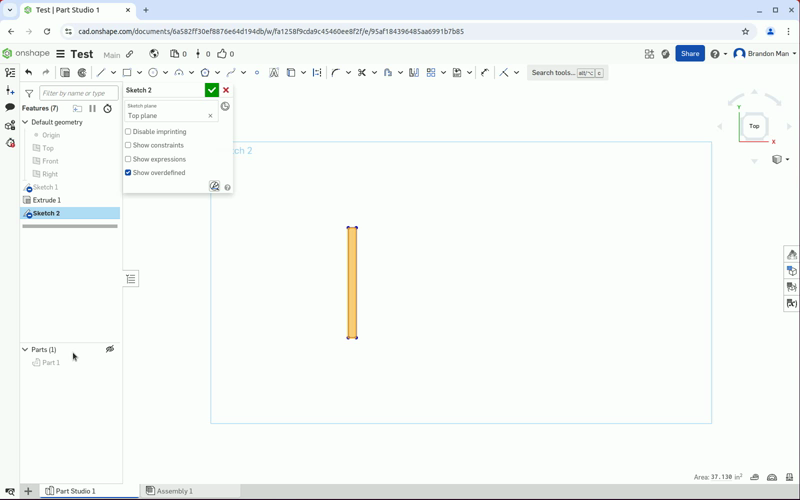
key(shift+e)
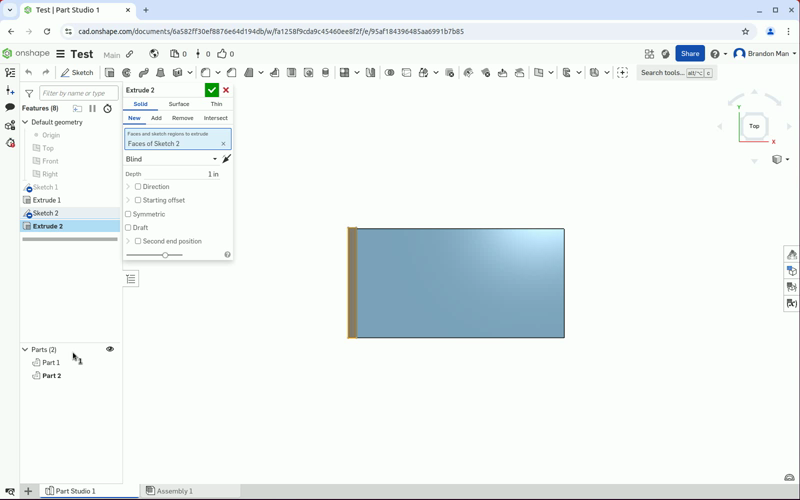
mouse_move(143, 106)
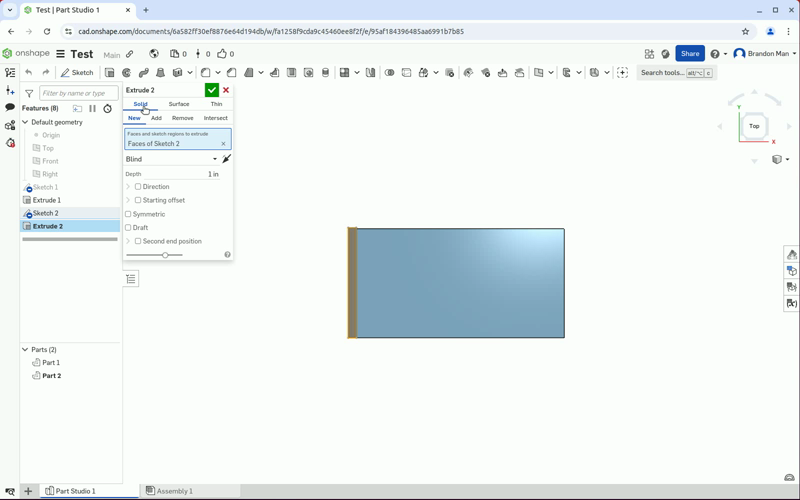
click(143, 106)
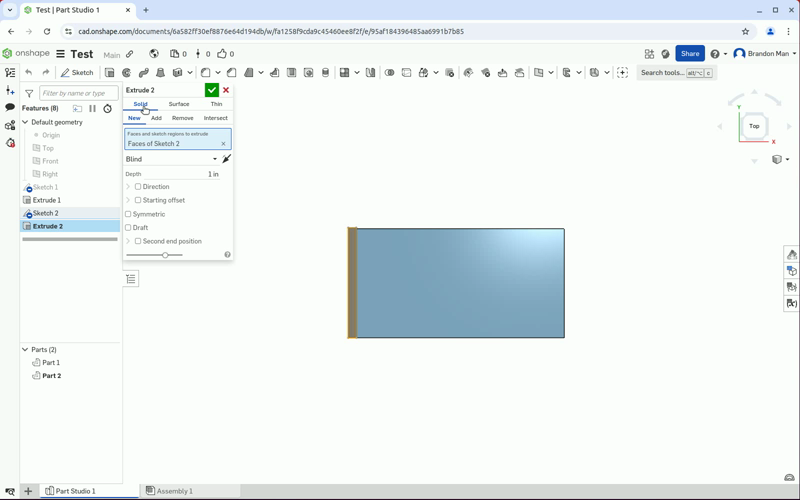
mouse_move(137, 120)
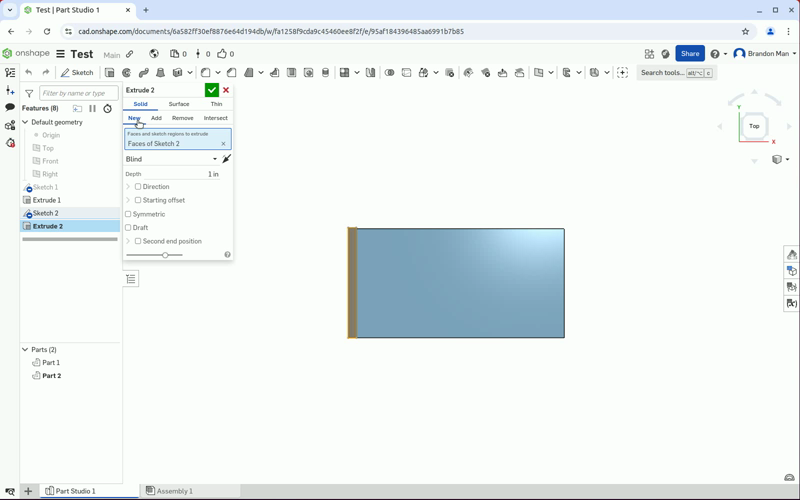
click(137, 120)
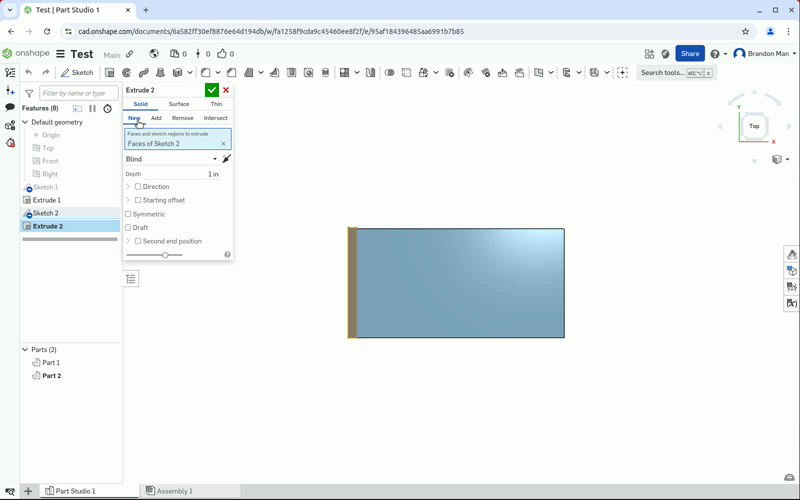
key(tab, 4)
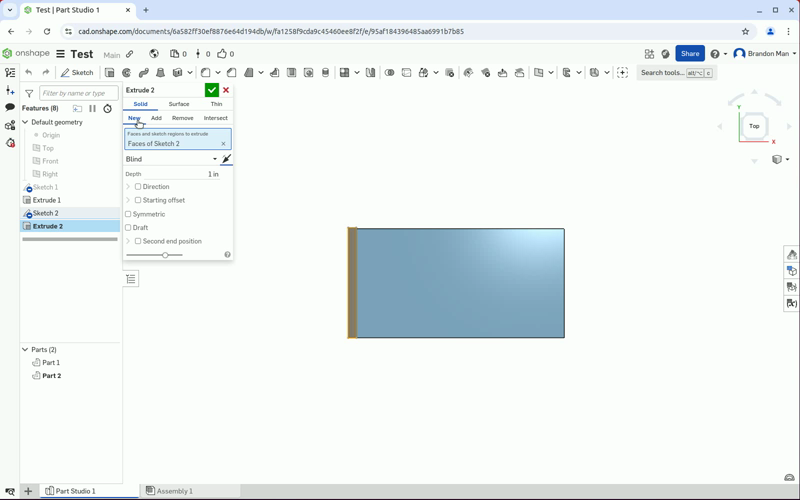
text(-3.129)
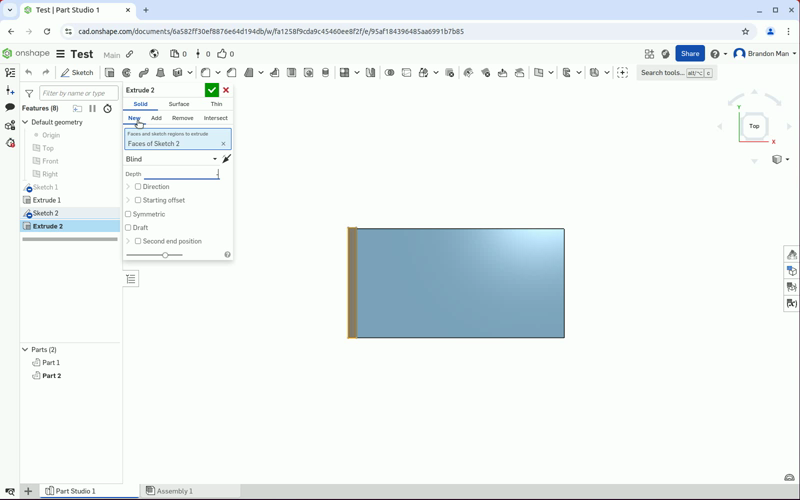
key(enter)
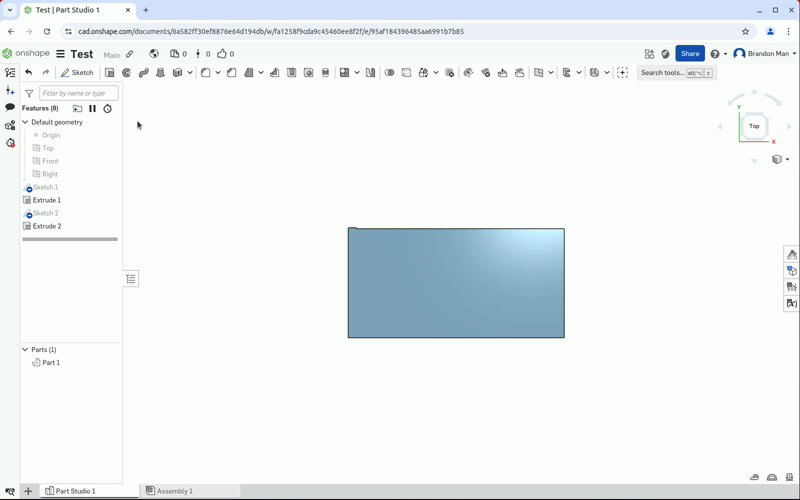
key(shift+h)
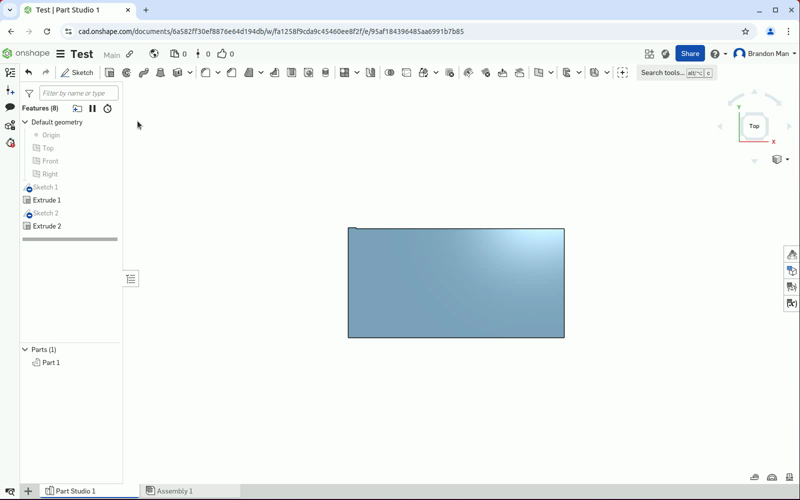
key(shift+h)
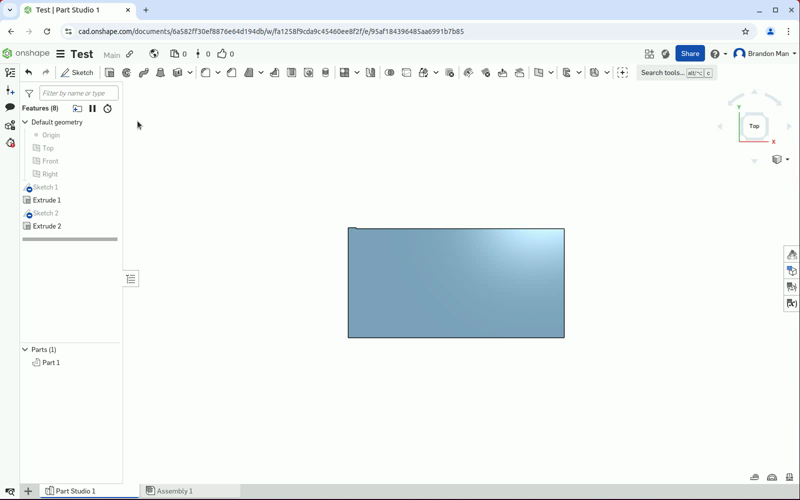
mouse_move(73, 189)
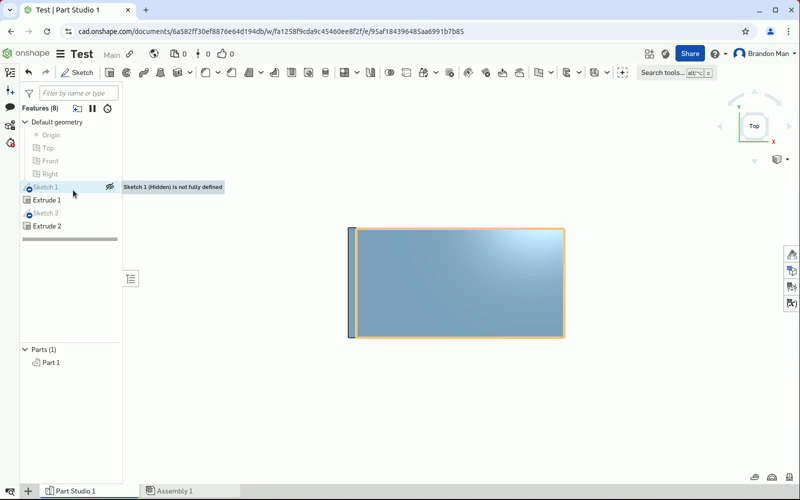
click(73, 189)
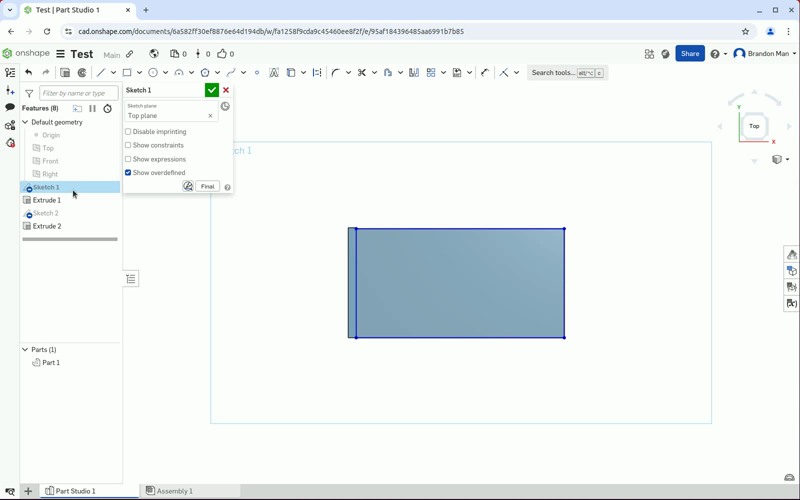
mouse_move(229, 92)
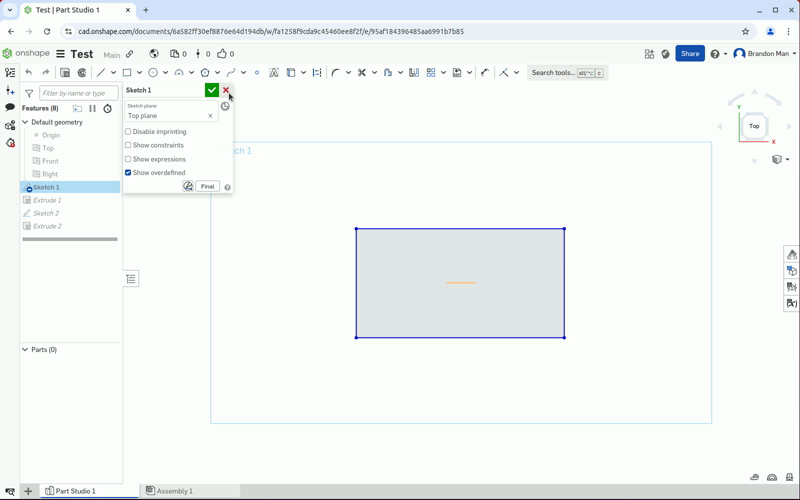
click(229, 92)
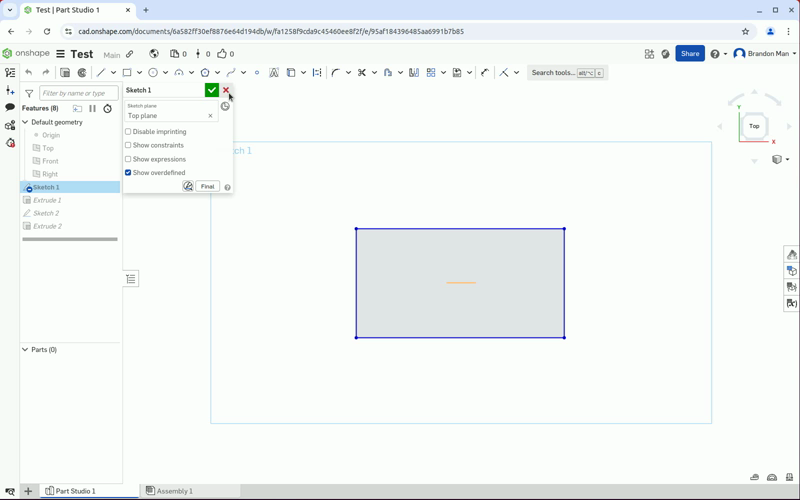
key(shift+s)
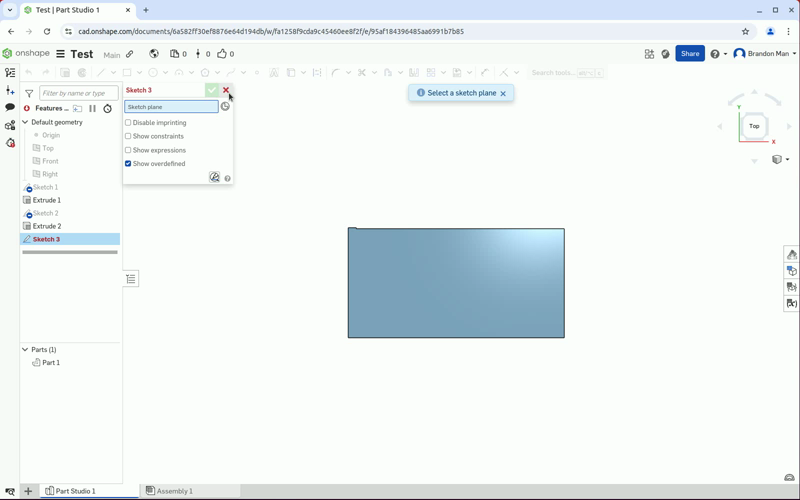
mouse_move(73, 150)
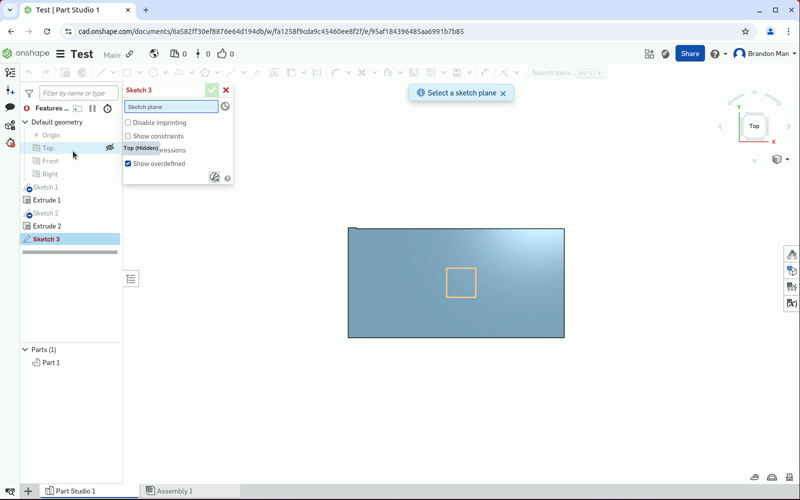
click(73, 150)
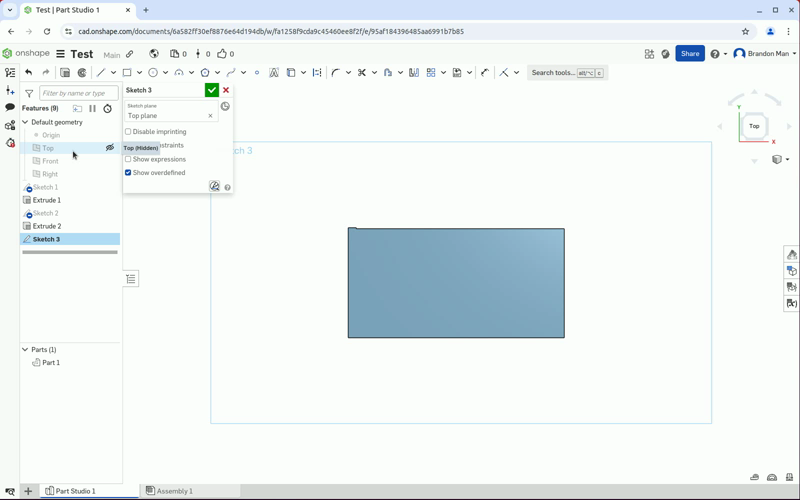
mouse_move(73, 352)
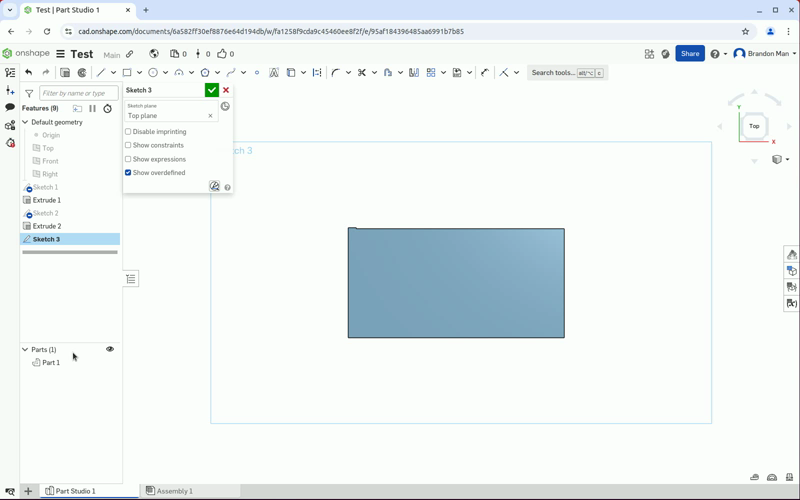
key(y)
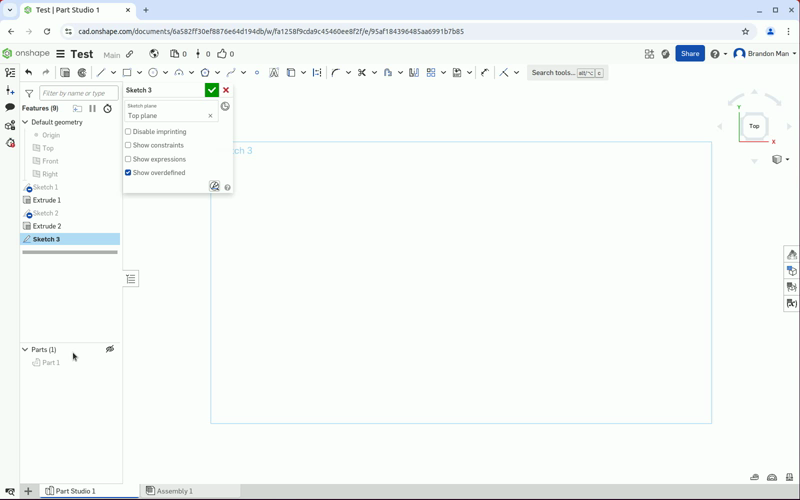
key(l)
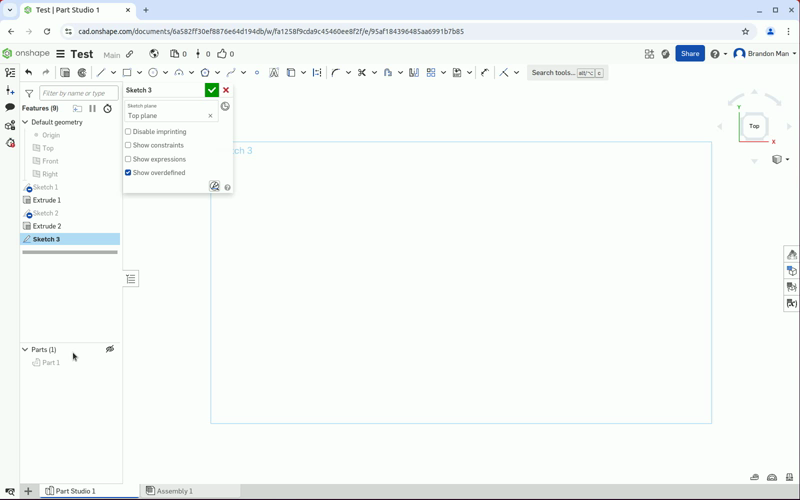
key_down(shift)
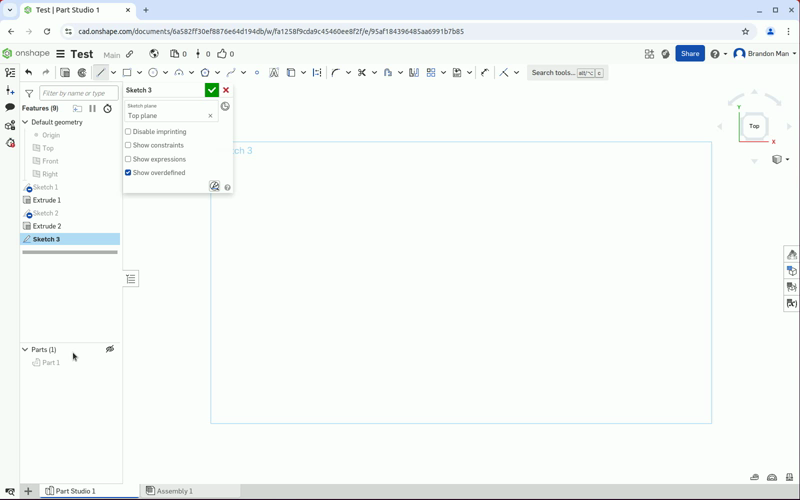
mouse_move(564, 337)
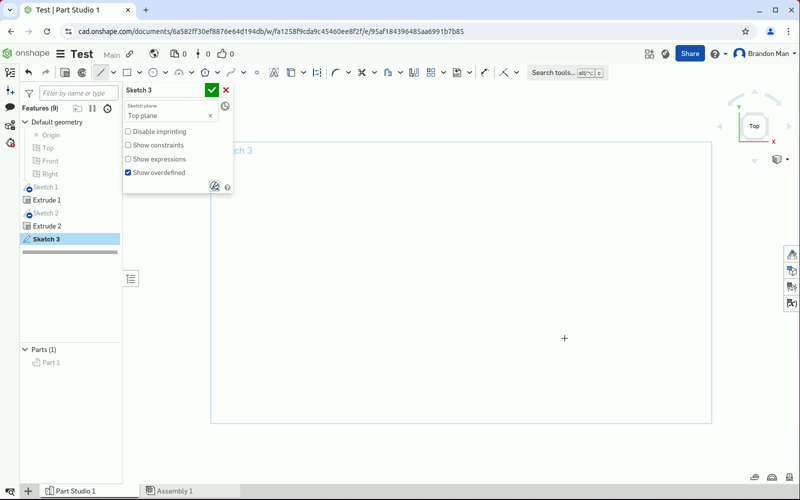
click(564, 337)
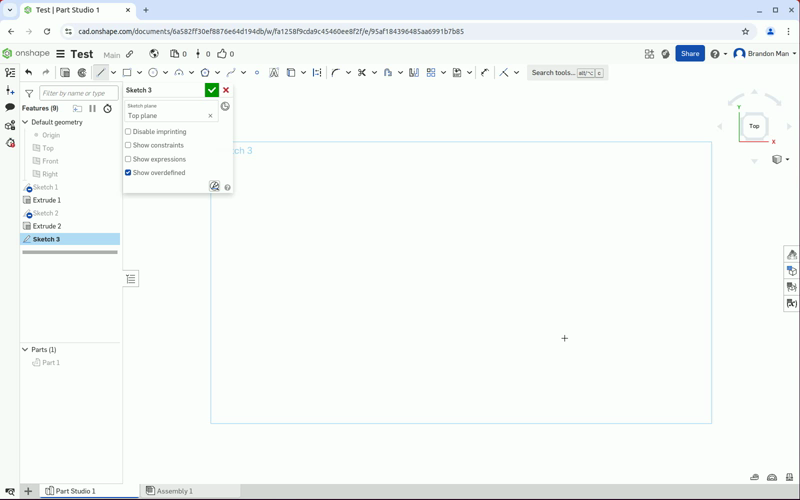
key_up(shift)
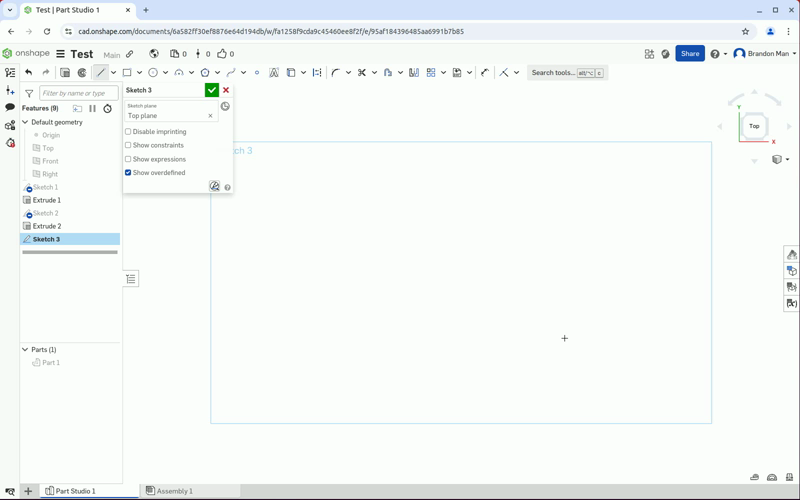
key_down(shift)
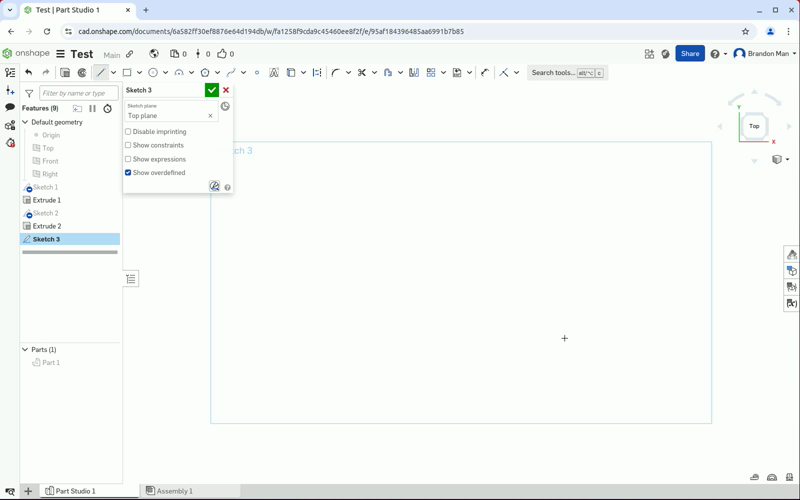
mouse_move(589, 337)
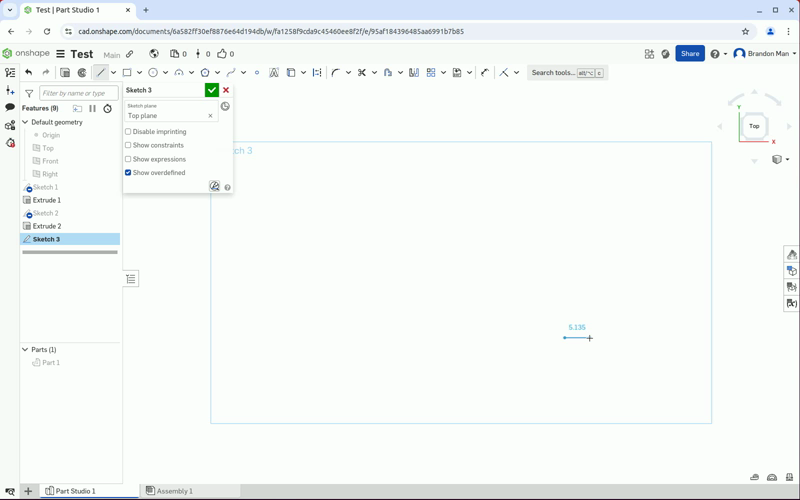
mouse_move(573, 337)
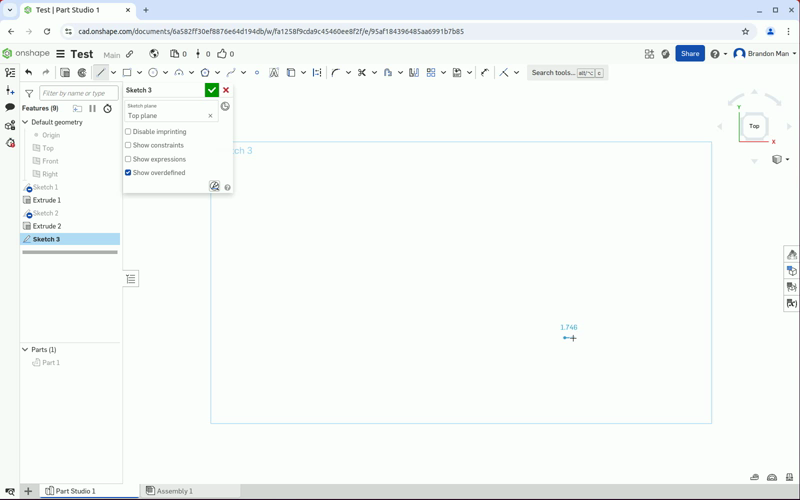
click(573, 337)
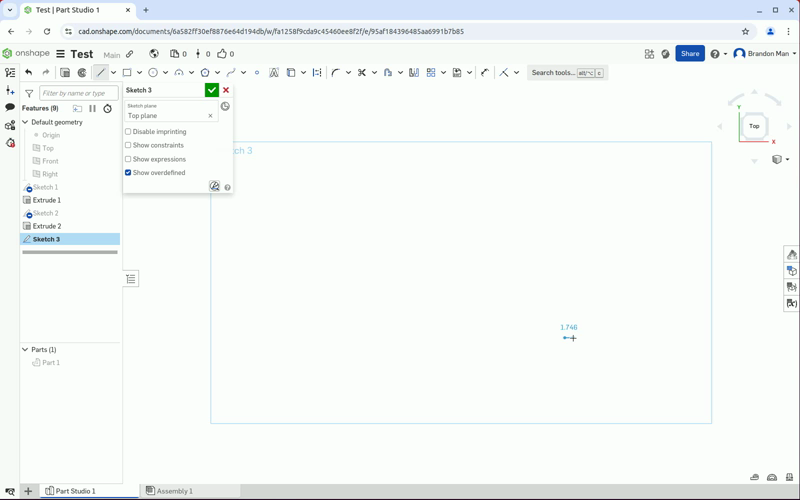
key_up(shift)
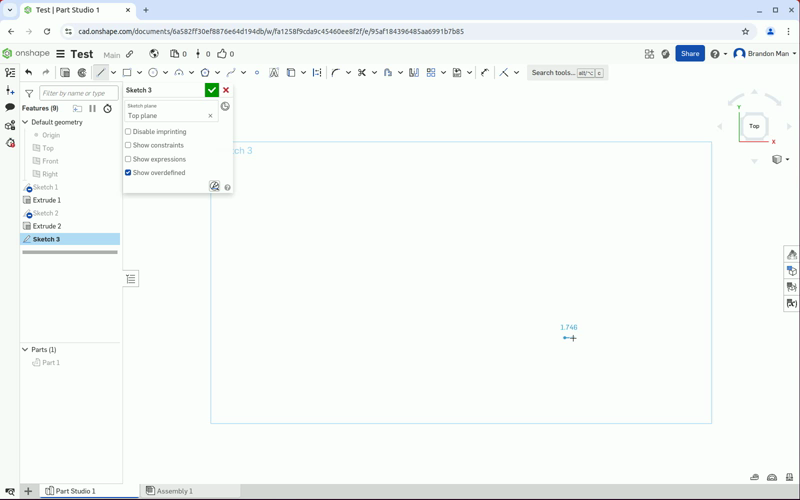
key_down(shift)
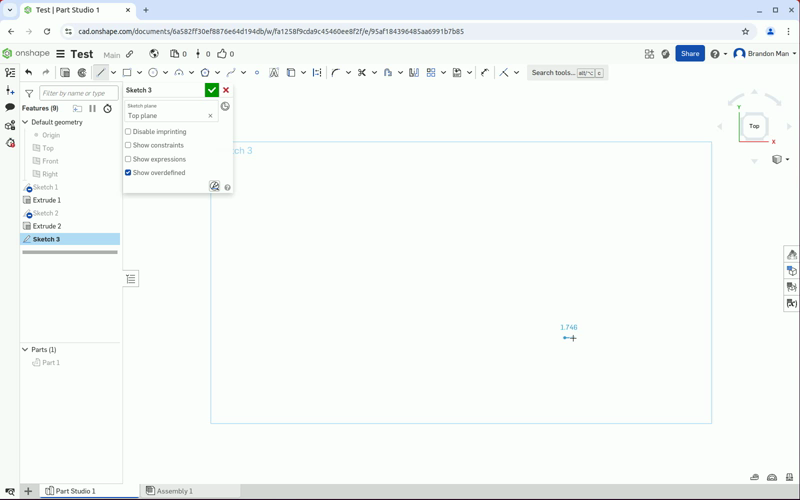
mouse_move(573, 227)
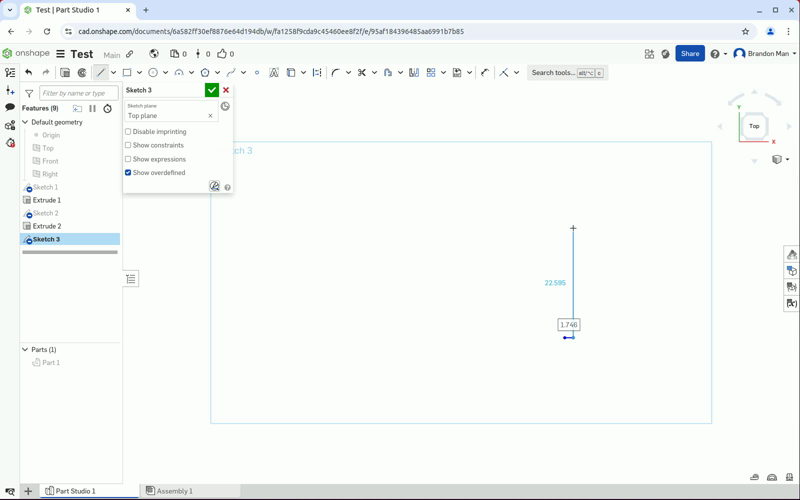
click(573, 227)
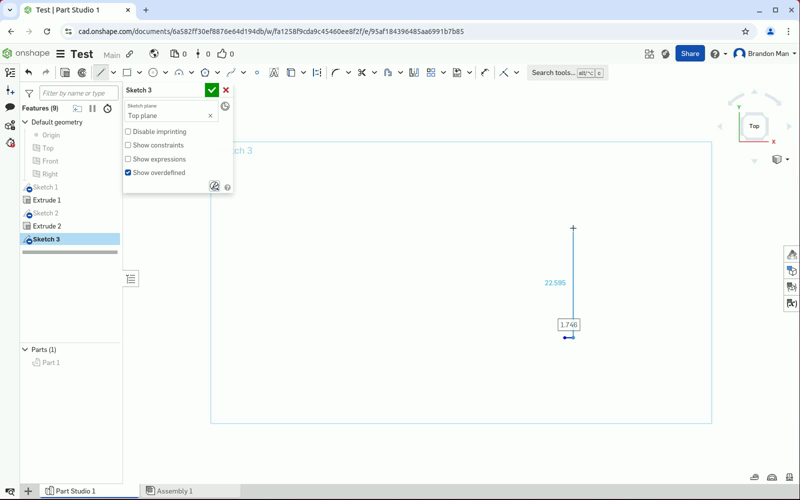
key_up(shift)
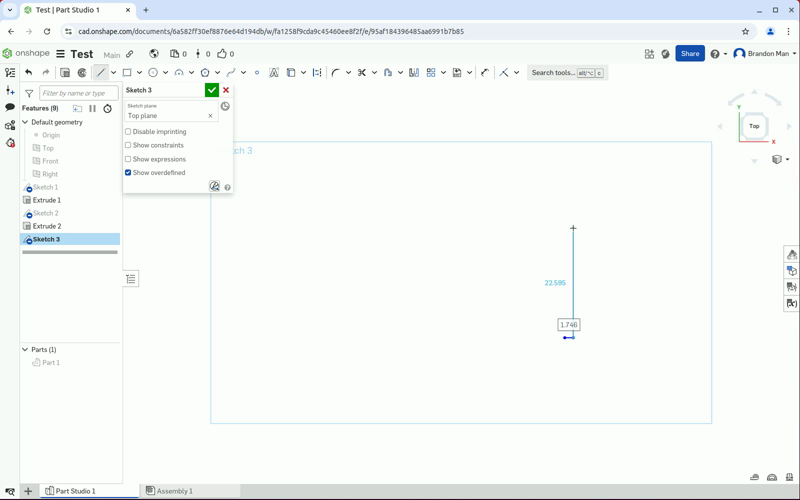
key_down(shift)
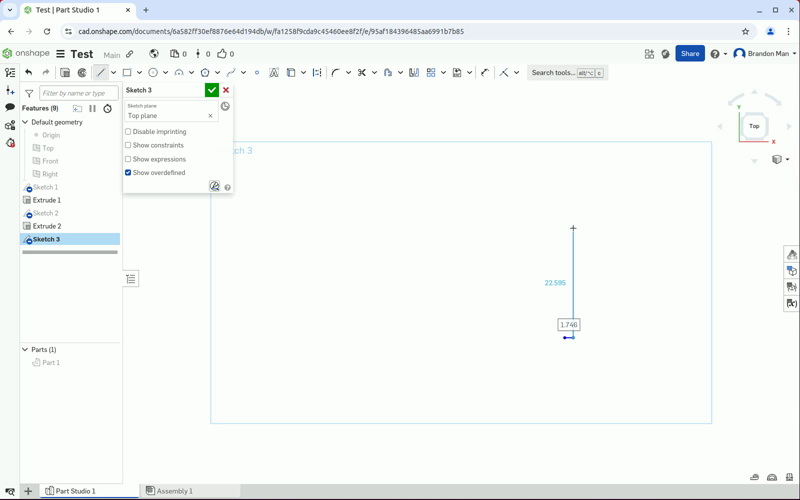
mouse_move(589, 227)
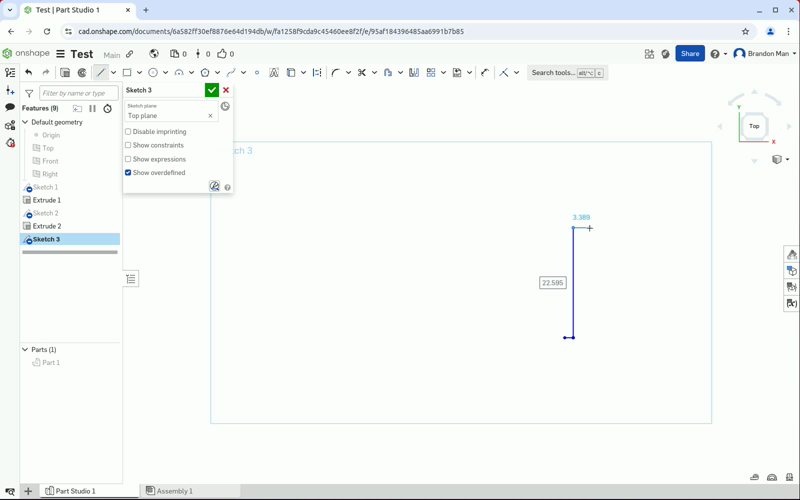
mouse_move(564, 227)
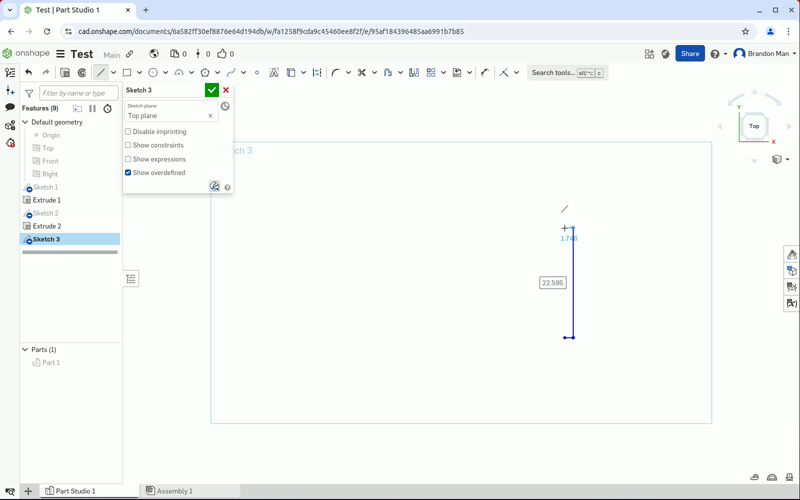
click(564, 227)
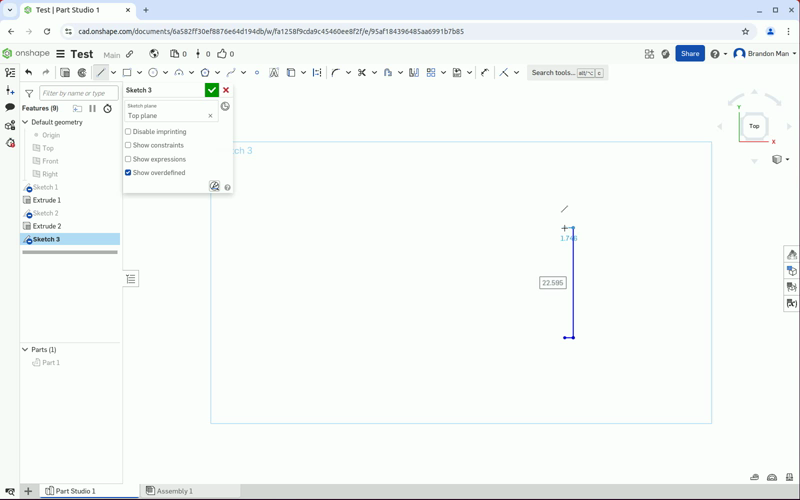
key_up(shift)
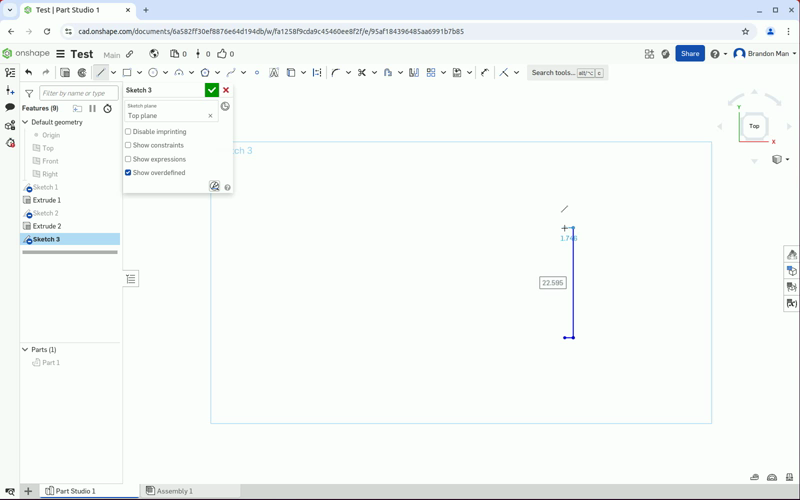
key_down(shift)
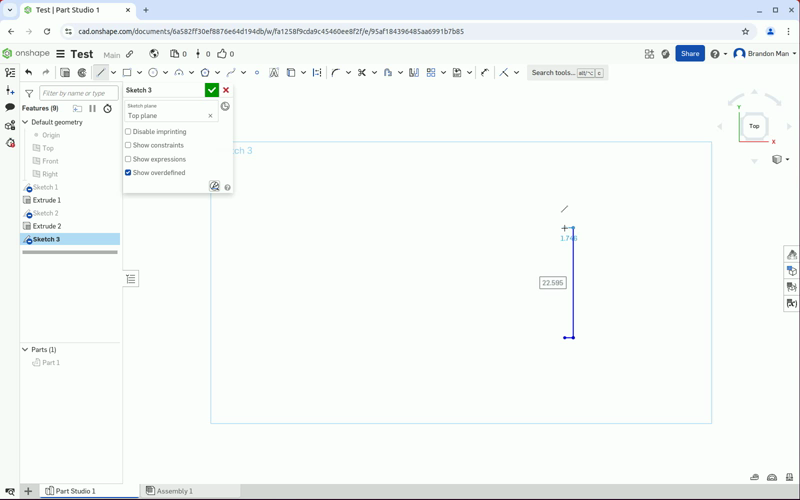
mouse_move(564, 337)
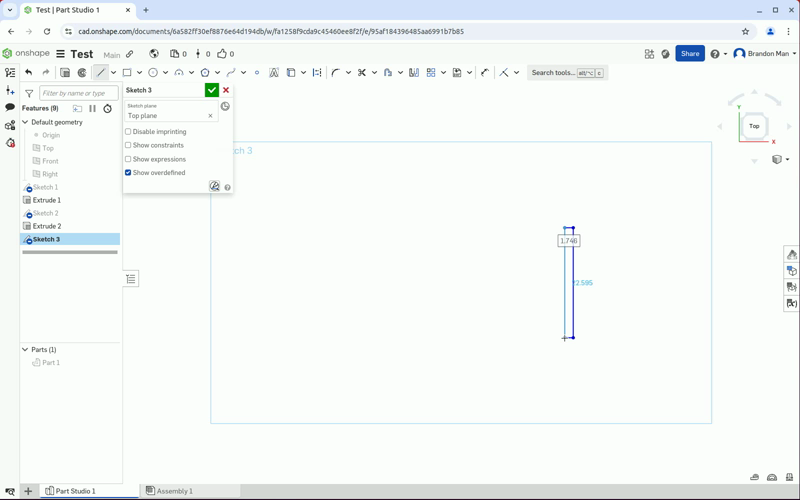
key_up(shift)
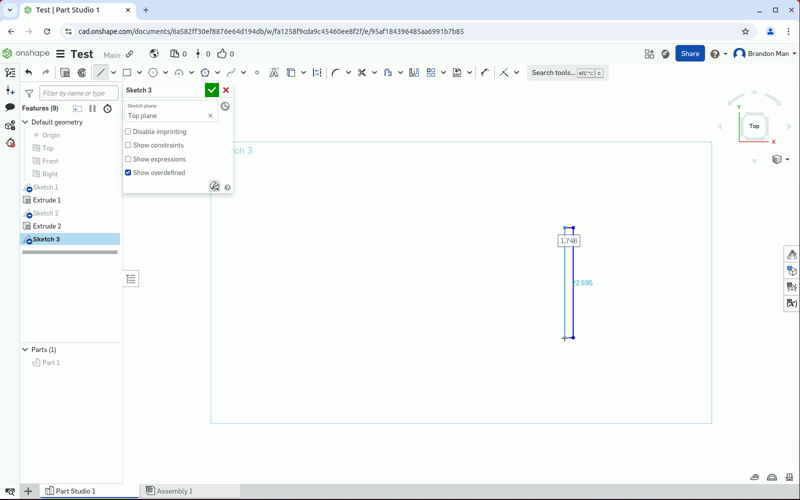
click(564, 337)
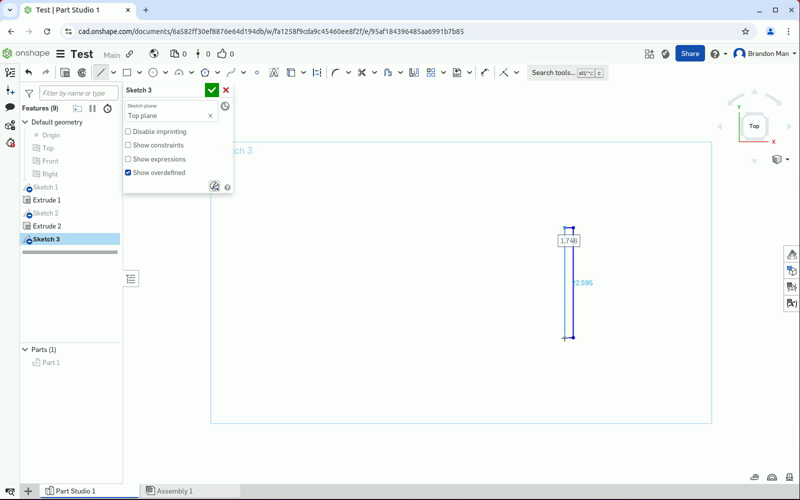
key(esc)
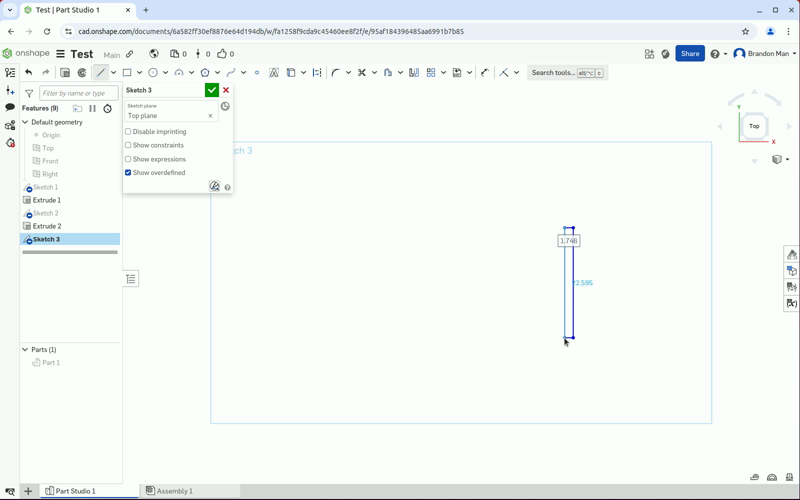
mouse_move(571, 254)
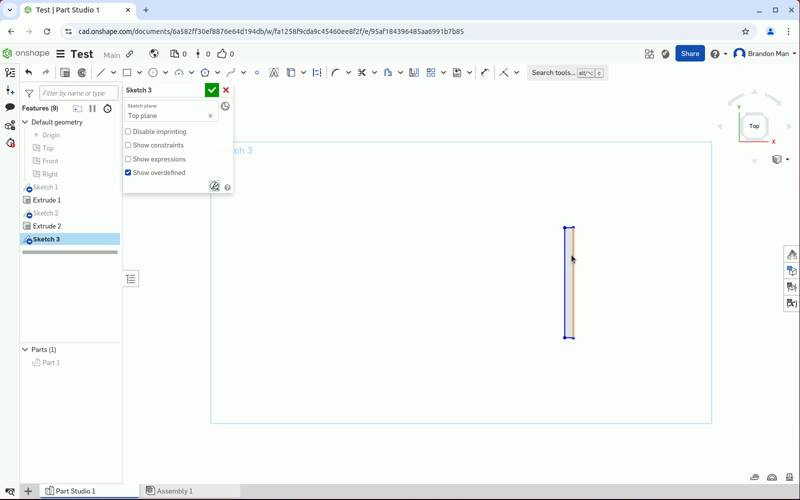
scroll(6)
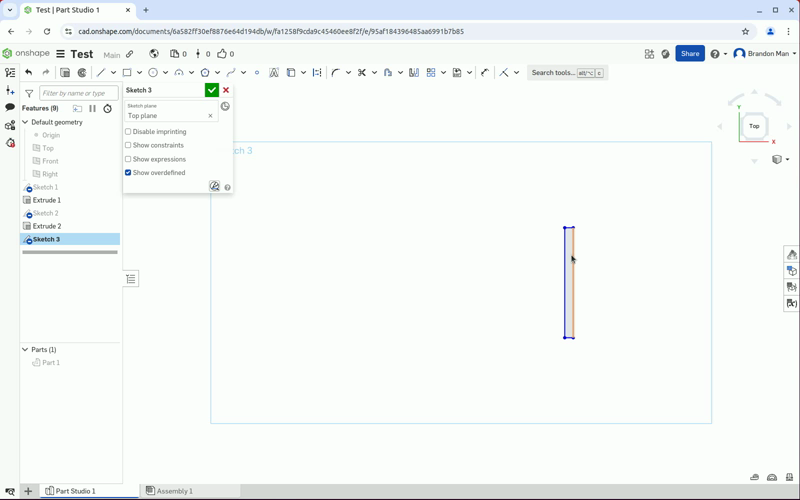
scroll(6)
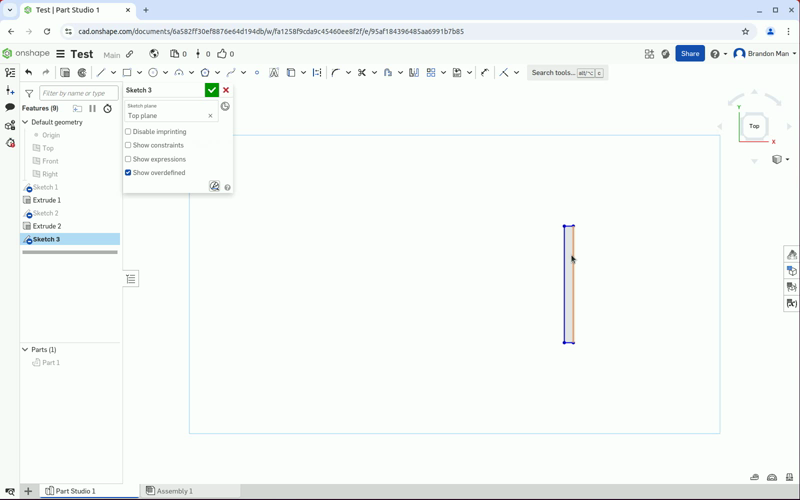
scroll(6)
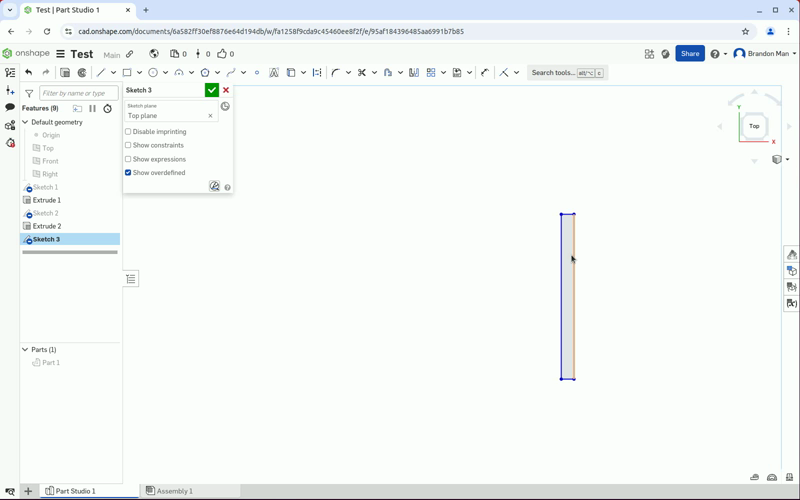
scroll(6)
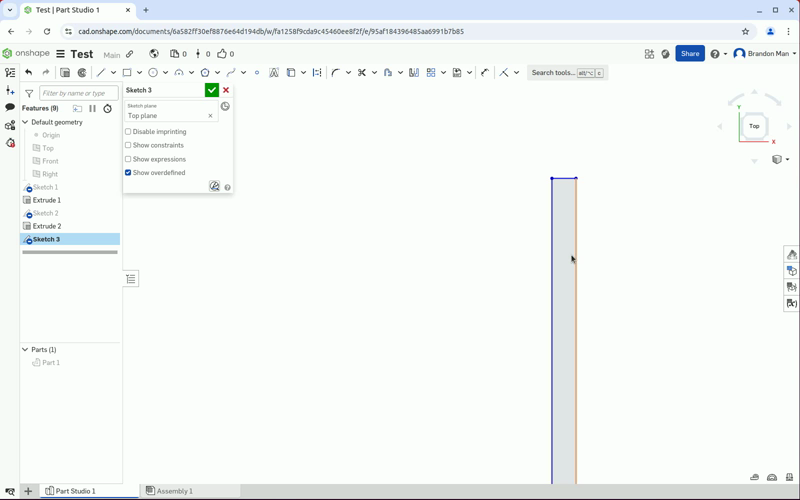
scroll(6)
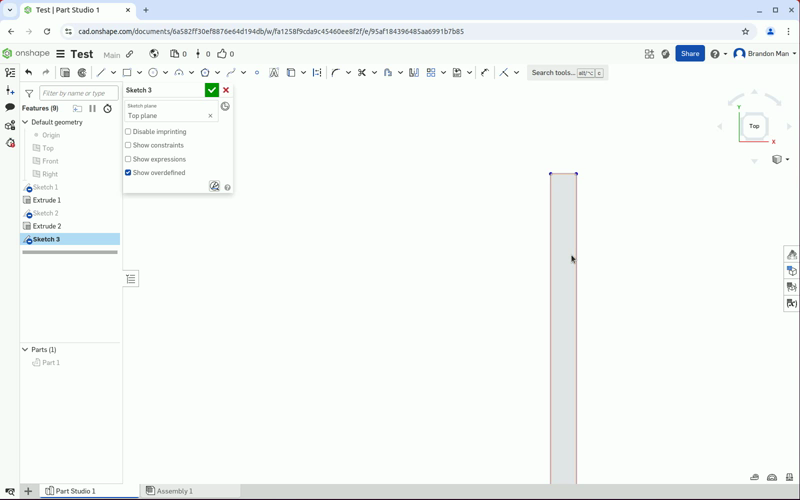
scroll(6)
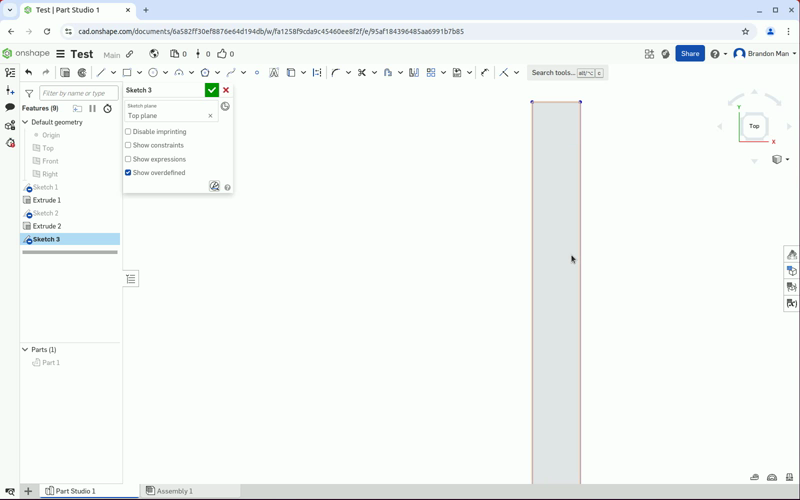
scroll(6)
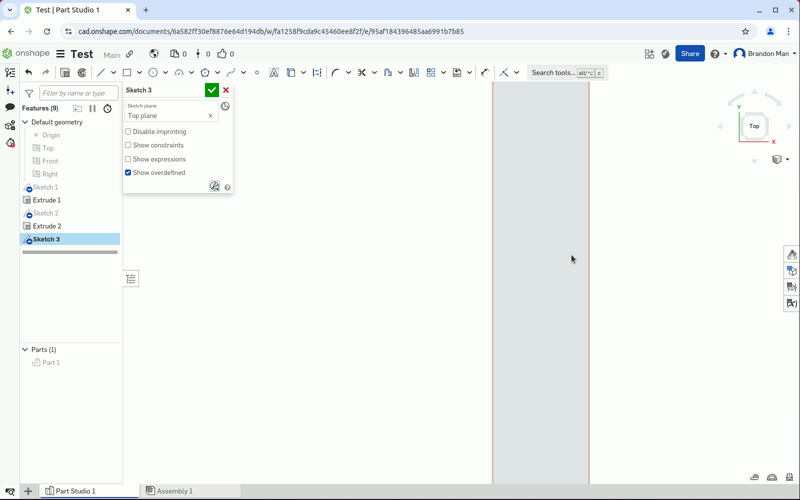
click(571, 254)
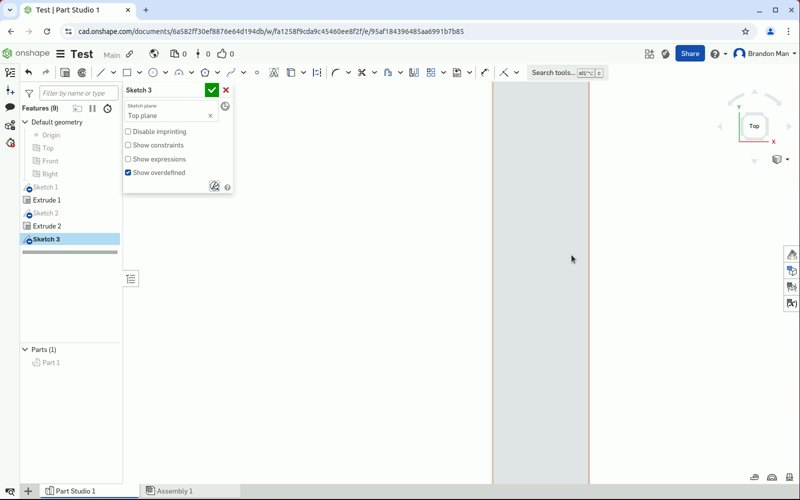
scroll(-6)
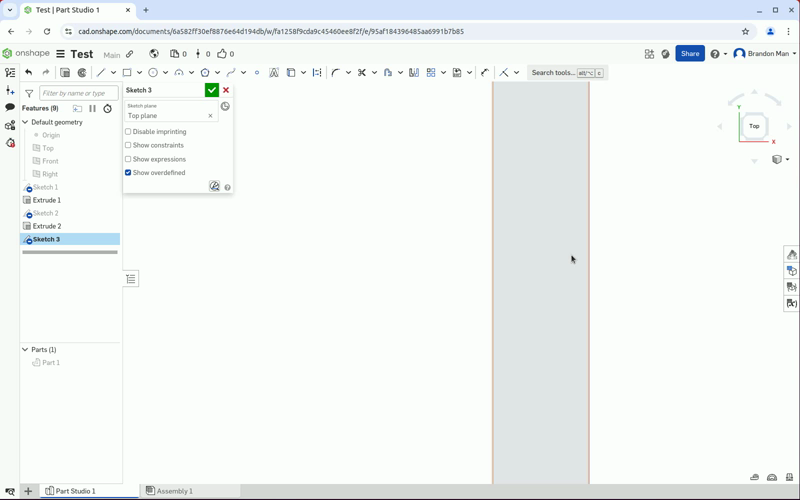
scroll(-6)
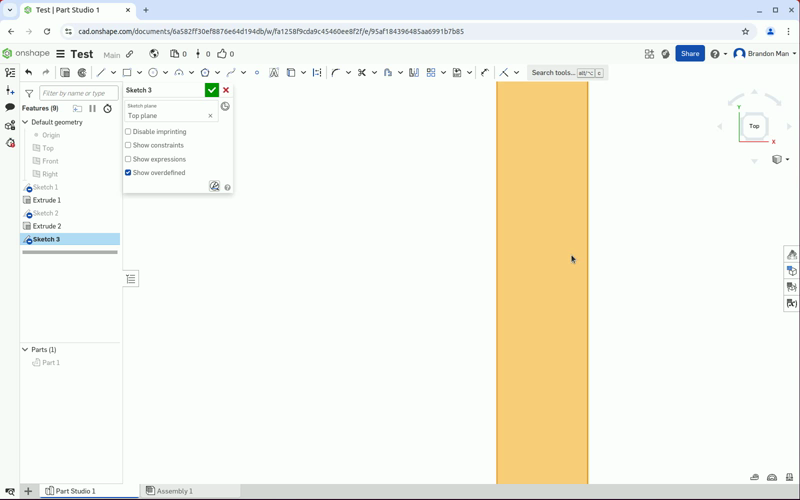
scroll(-6)
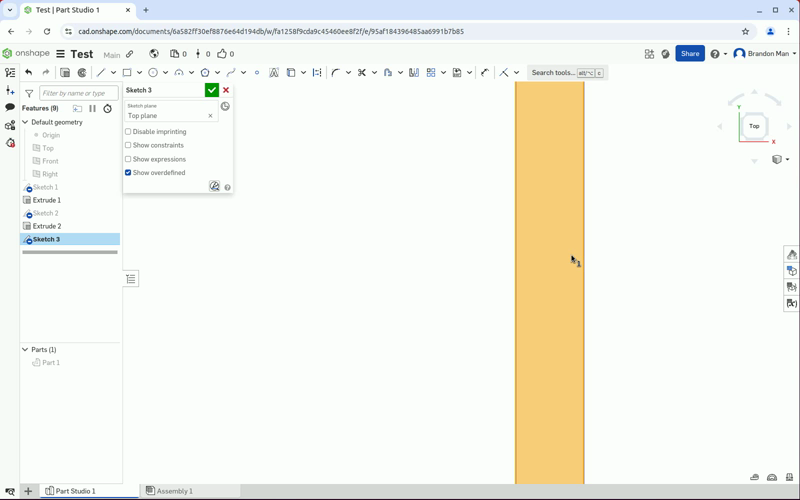
scroll(-6)
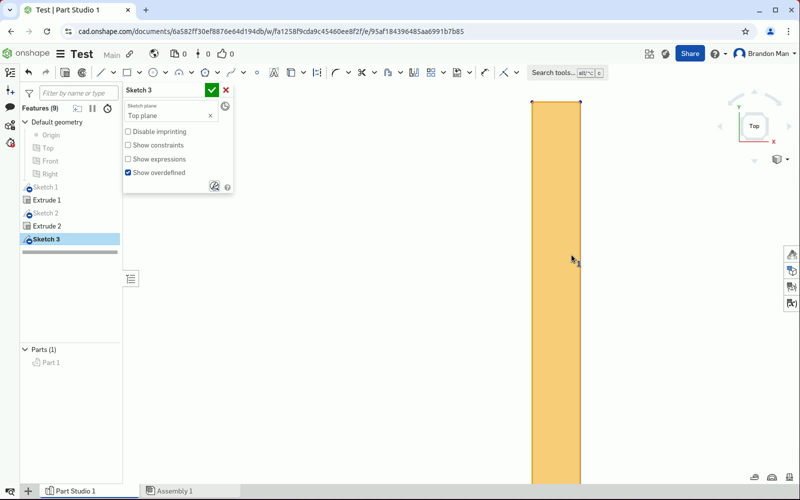
scroll(-6)
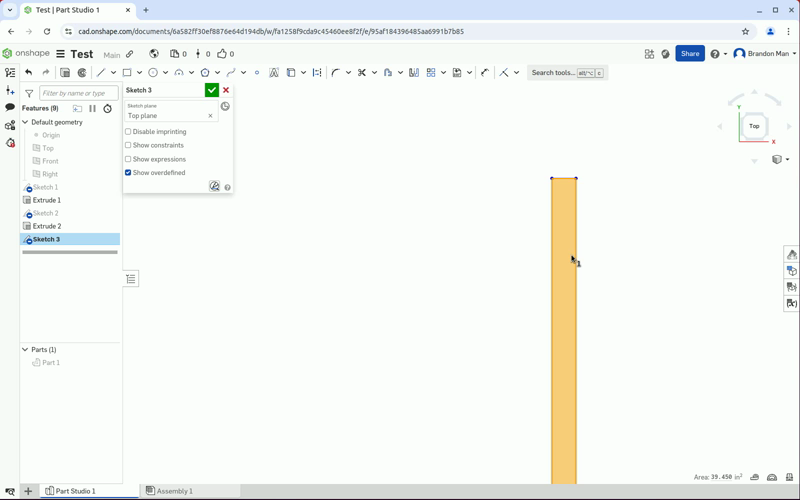
scroll(-6)
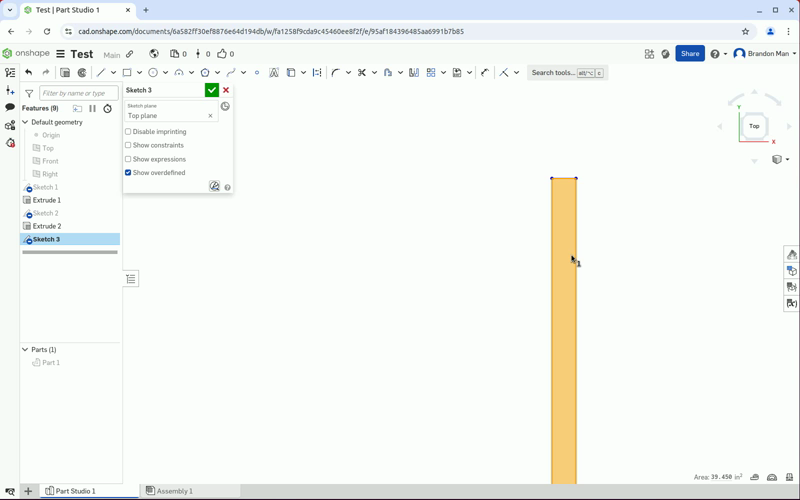
scroll(-6)
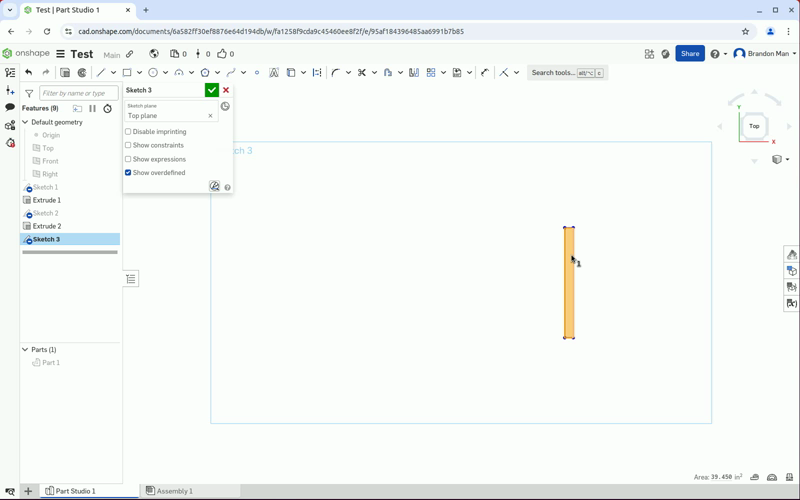
mouse_move(73, 352)
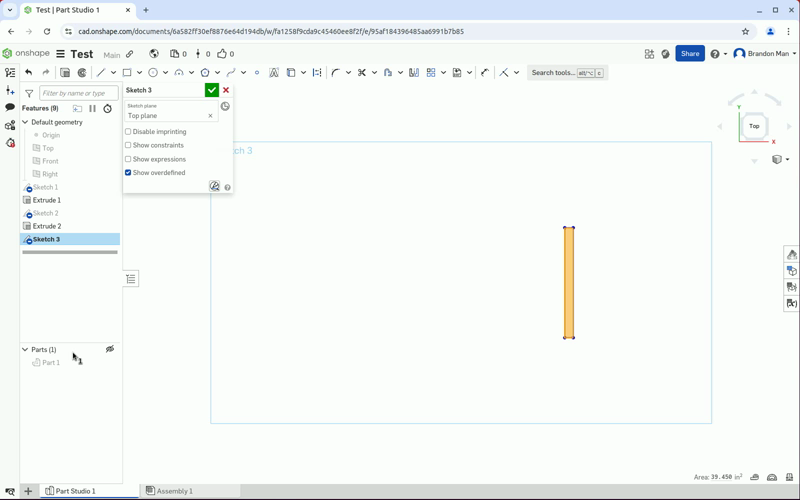
key(shift+y)
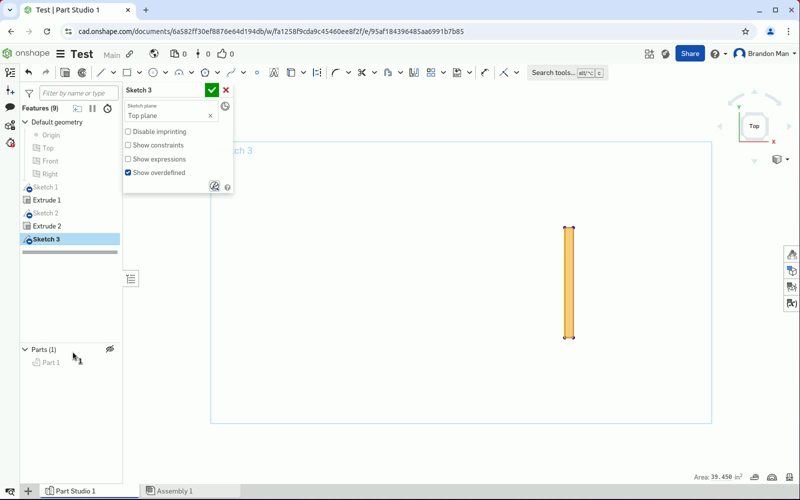
key(shift+e)
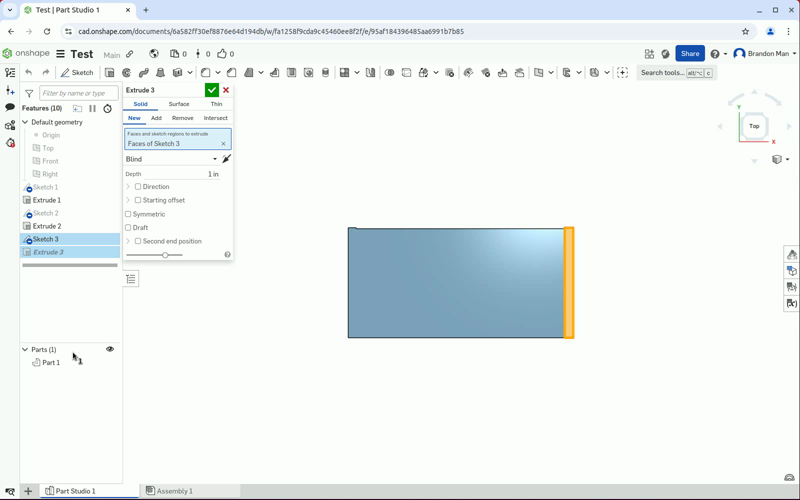
mouse_move(143, 106)
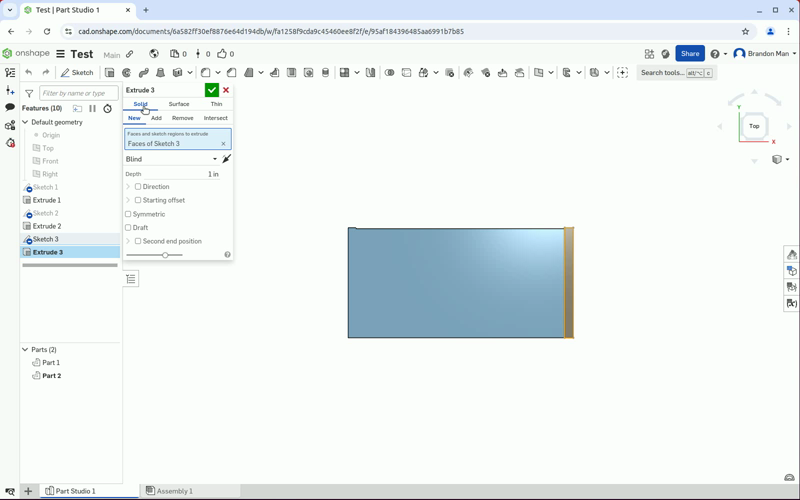
click(143, 106)
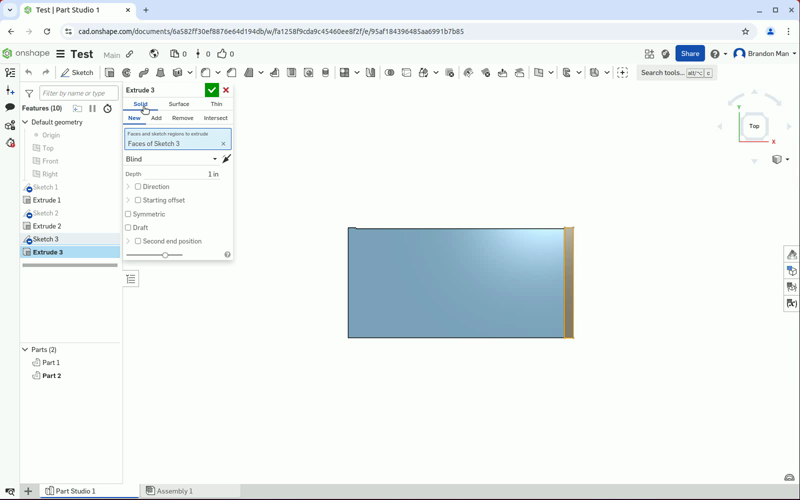
mouse_move(137, 120)
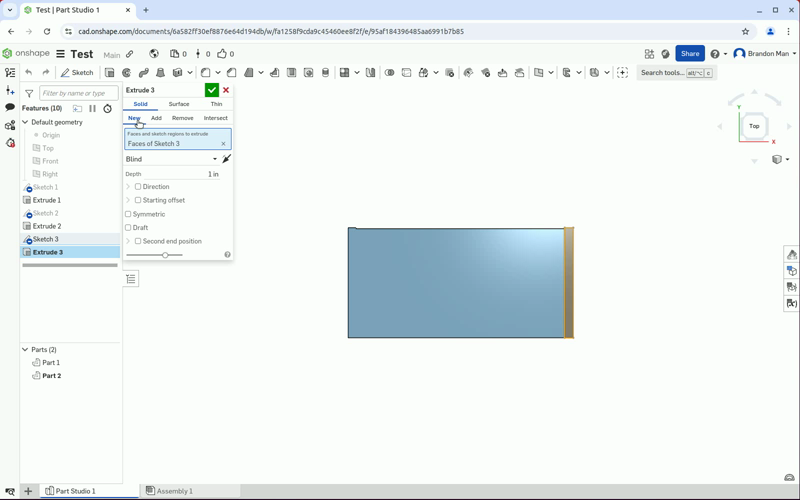
click(137, 120)
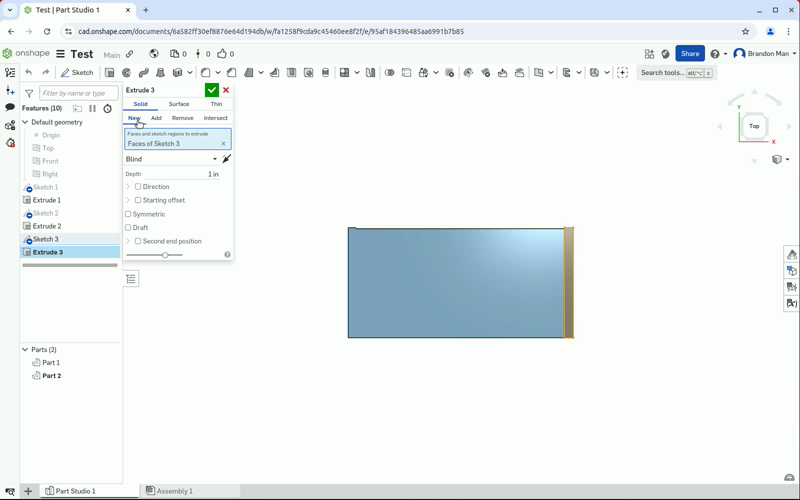
key(tab, 4)
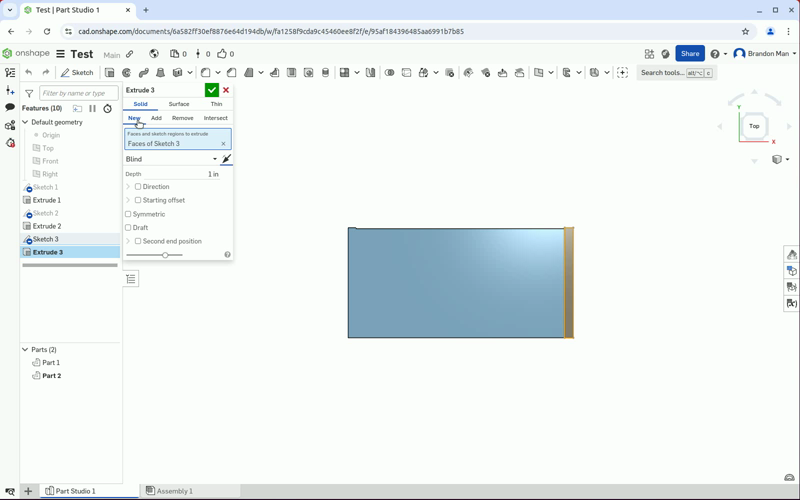
text(-3.129)
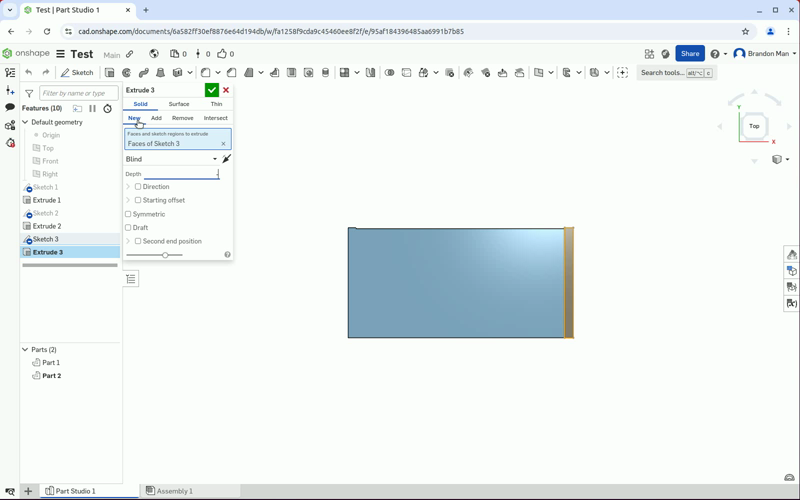
key(enter)
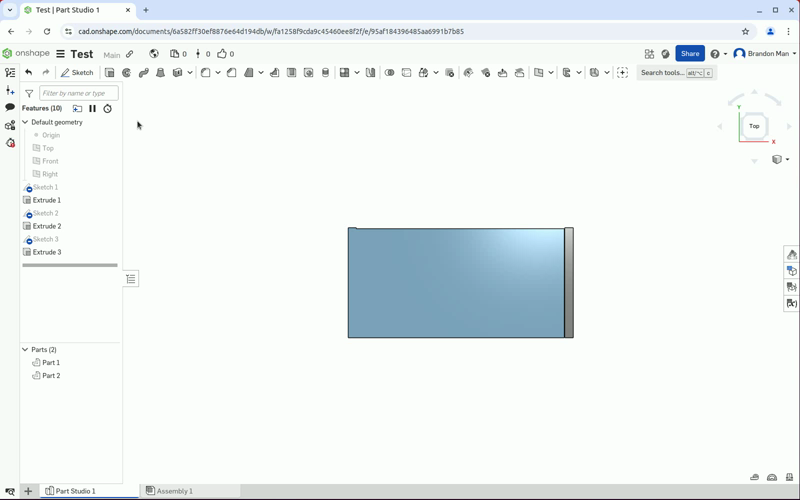
key(shift+h)
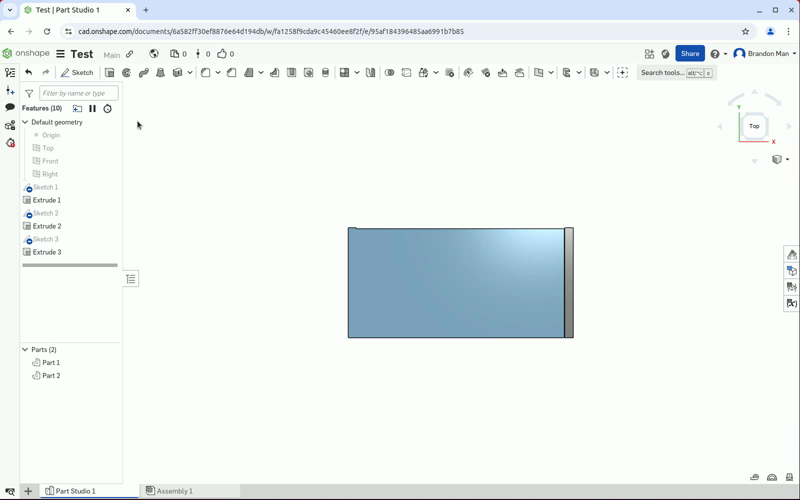
key(shift+h)
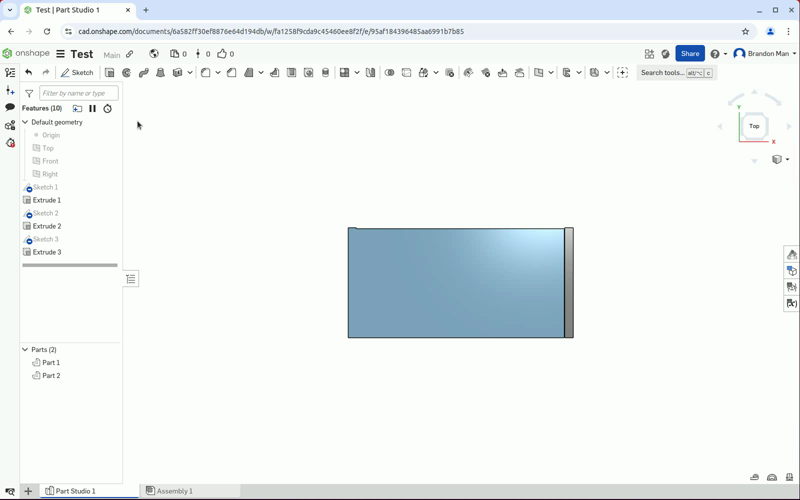
key(shift+7)
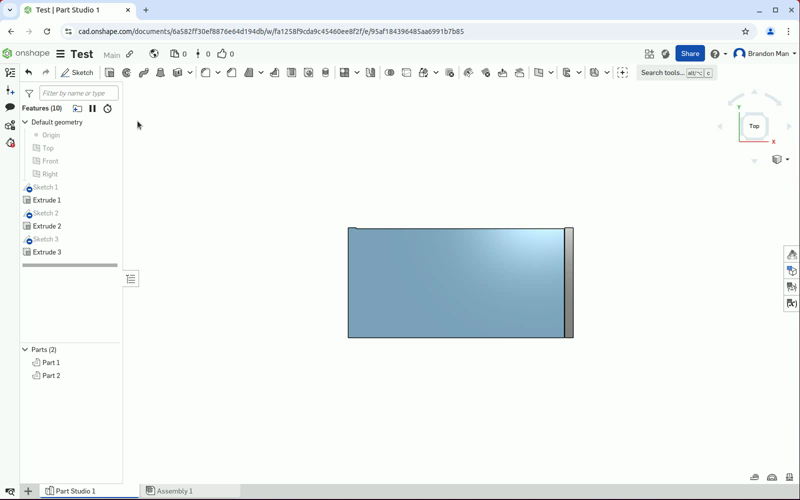
key(up, 3)
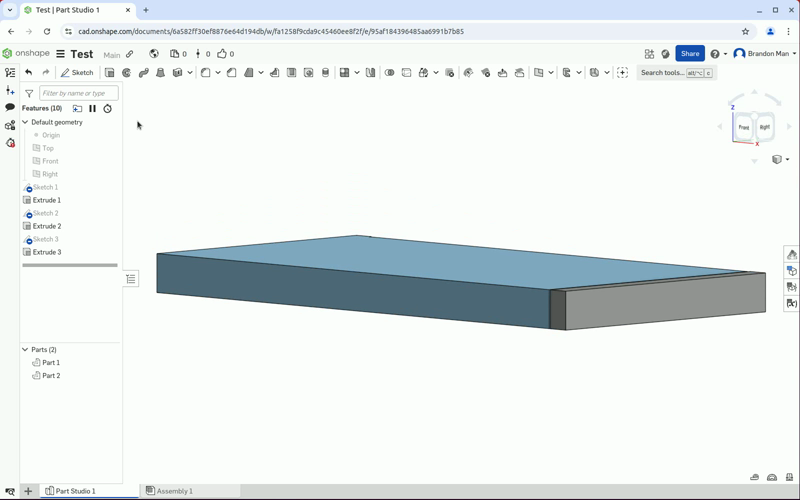
key(left, 3)
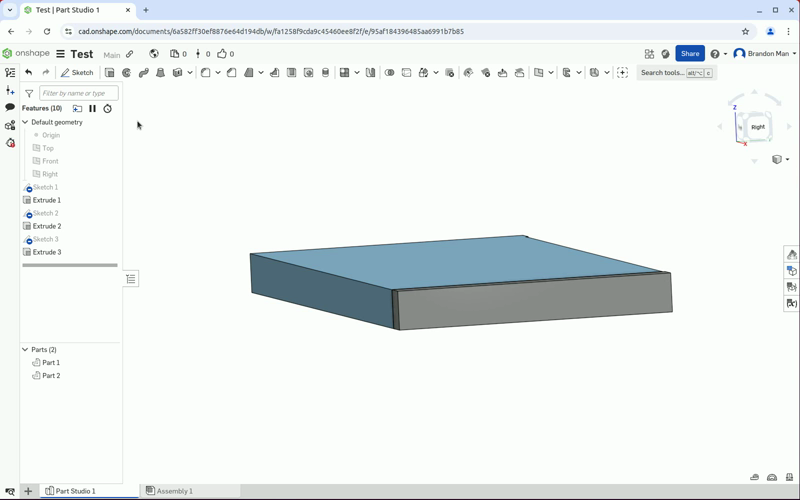
key(right, 3)
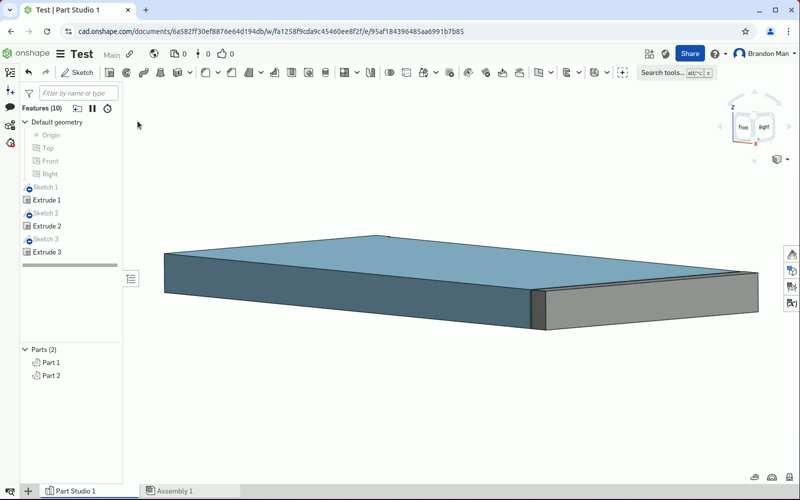
key(down, 3)
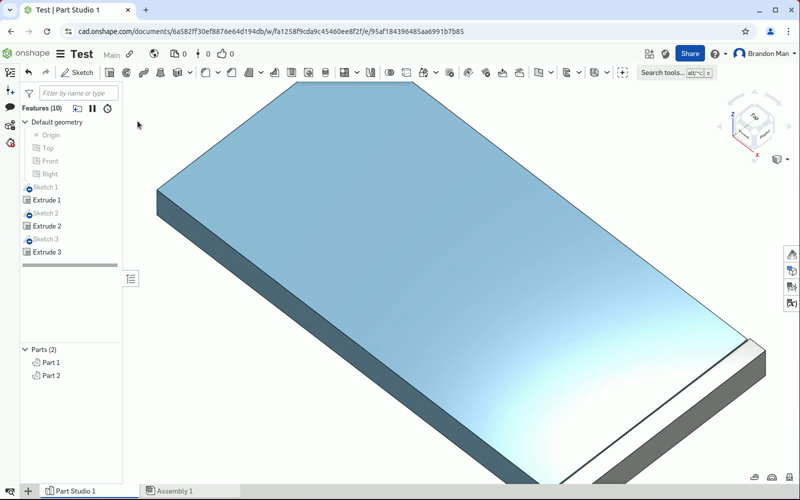
mouse_move(73, 189)
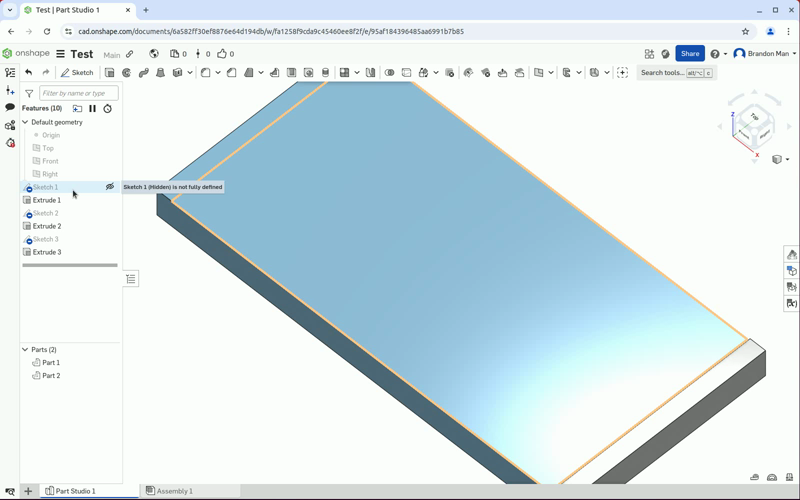
click(73, 189)